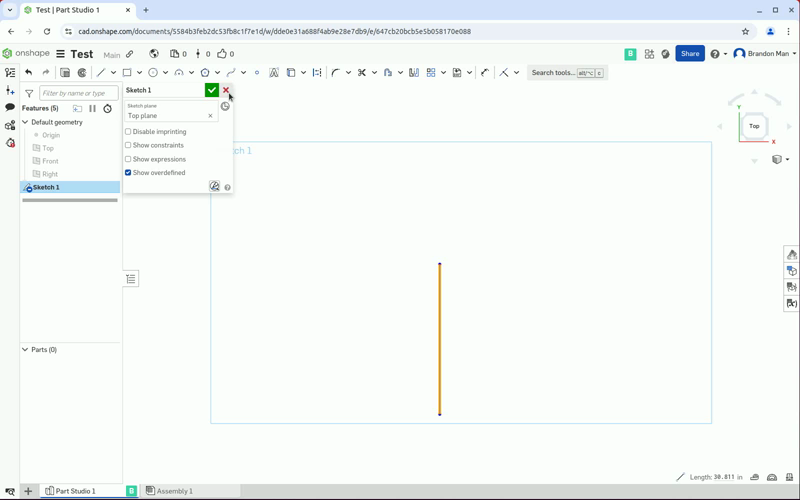
key(shift+h)
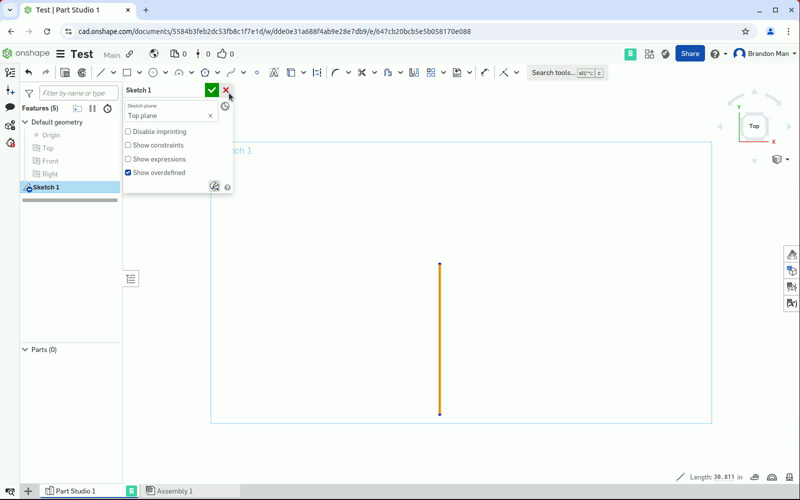
key(shift+s)
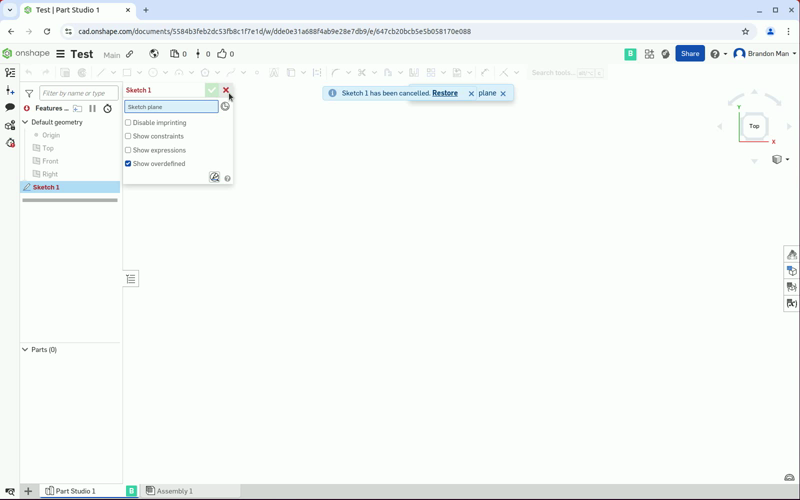
mouse_move(73, 150)
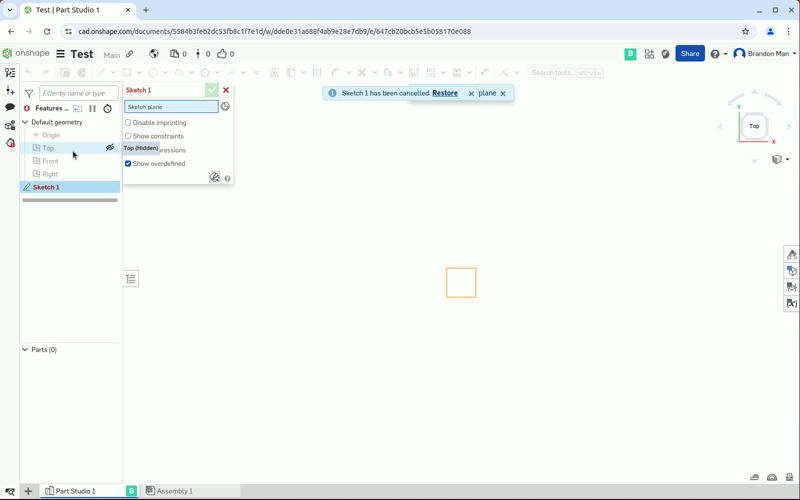
click(73, 150)
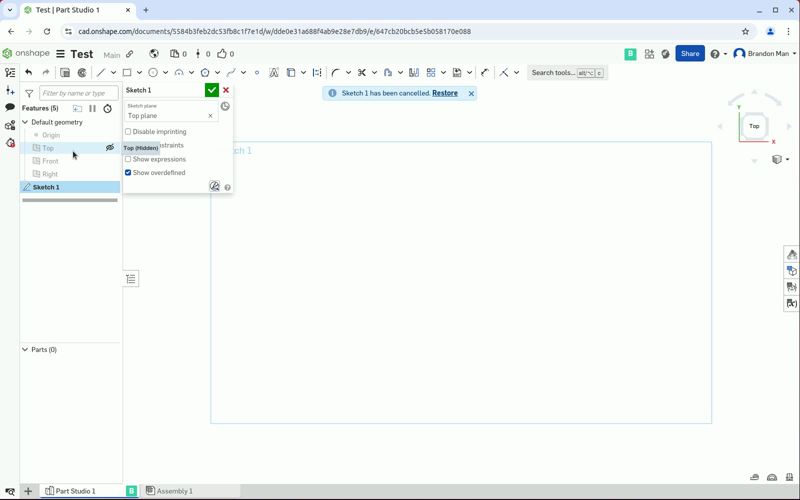
mouse_move(73, 352)
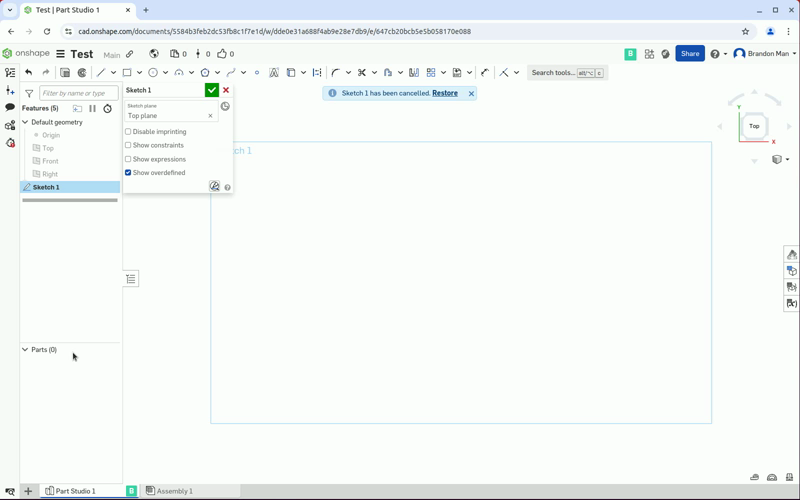
key(y)
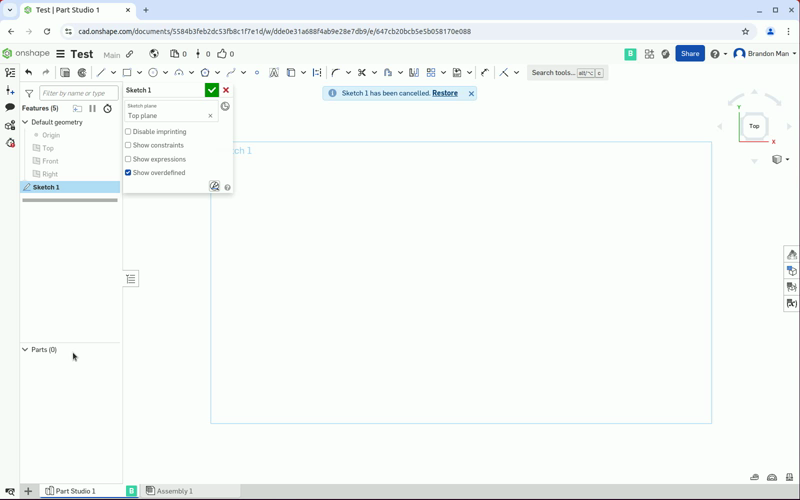
key(l)
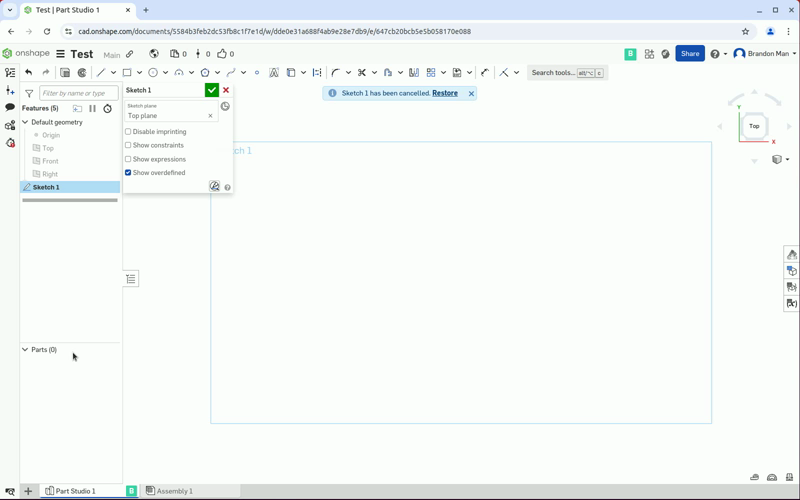
key_down(shift)
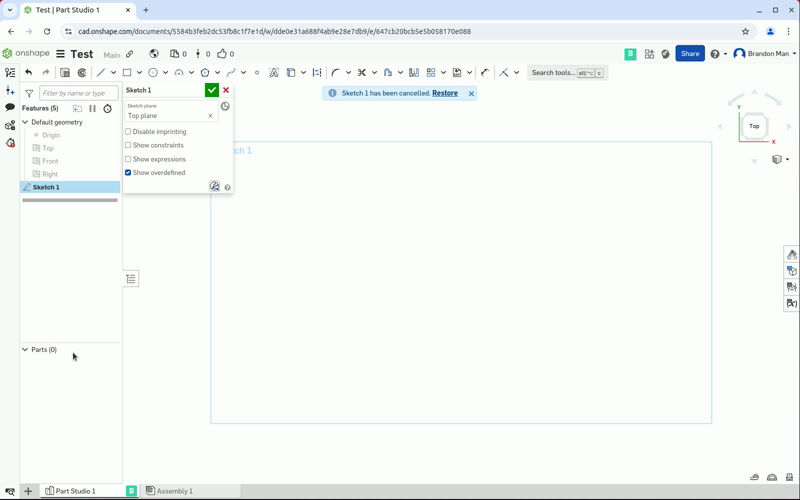
mouse_move(348, 282)
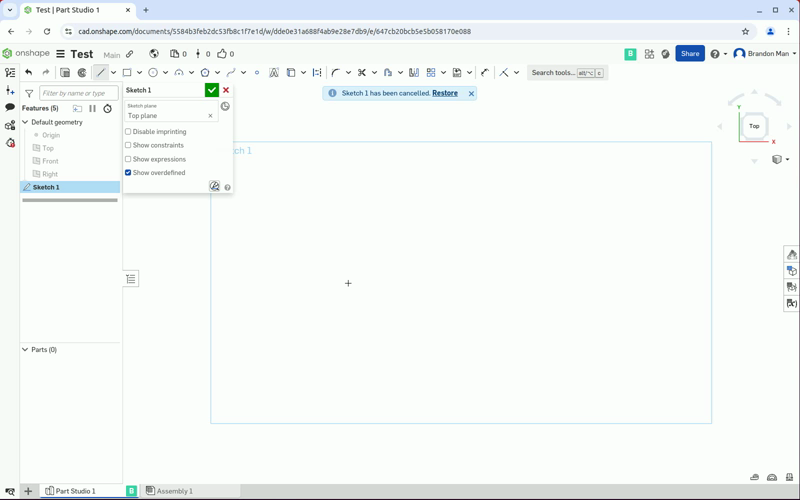
click(348, 282)
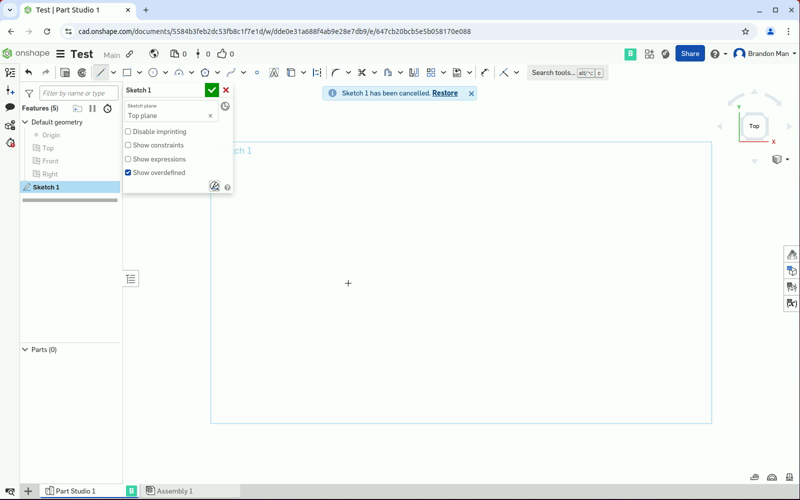
key_up(shift)
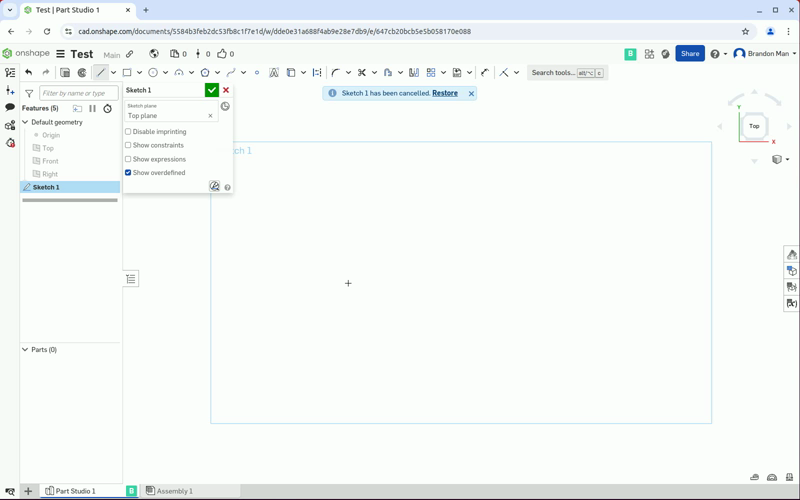
key_down(shift)
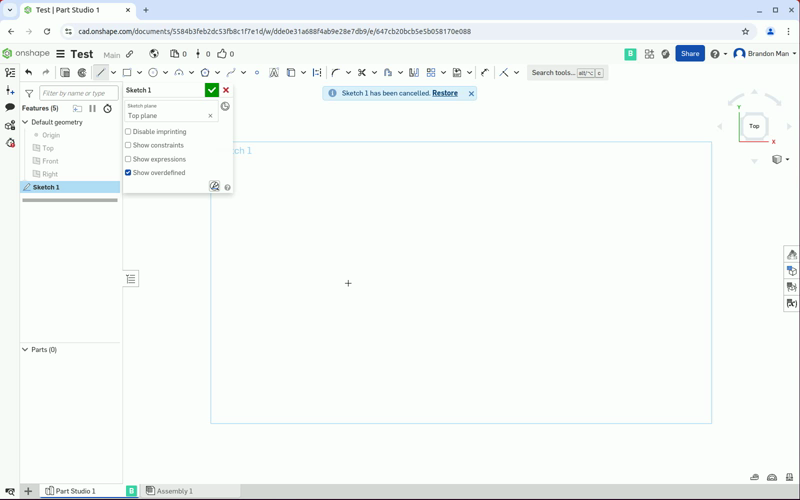
mouse_move(404, 379)
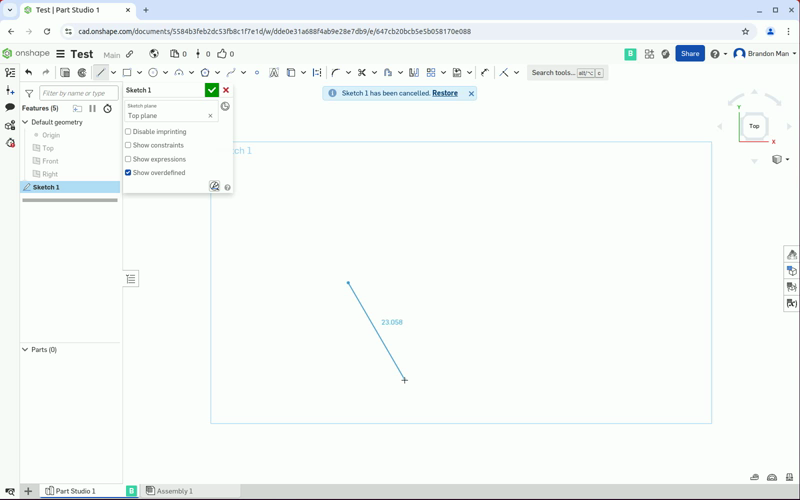
click(404, 379)
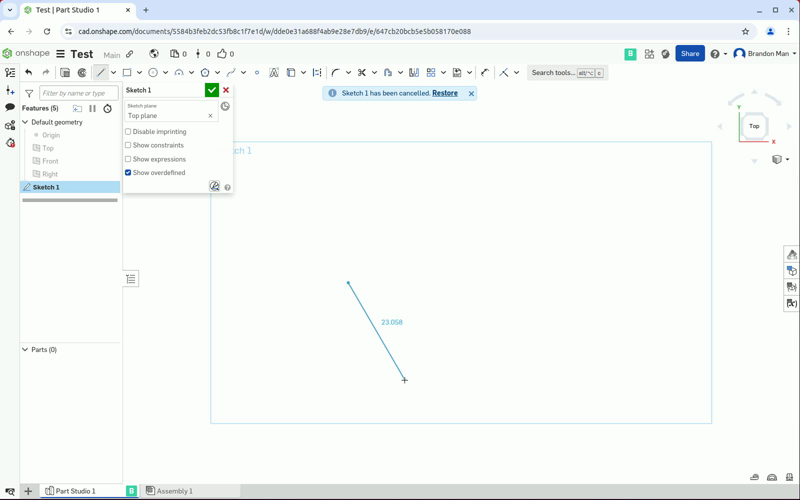
key_up(shift)
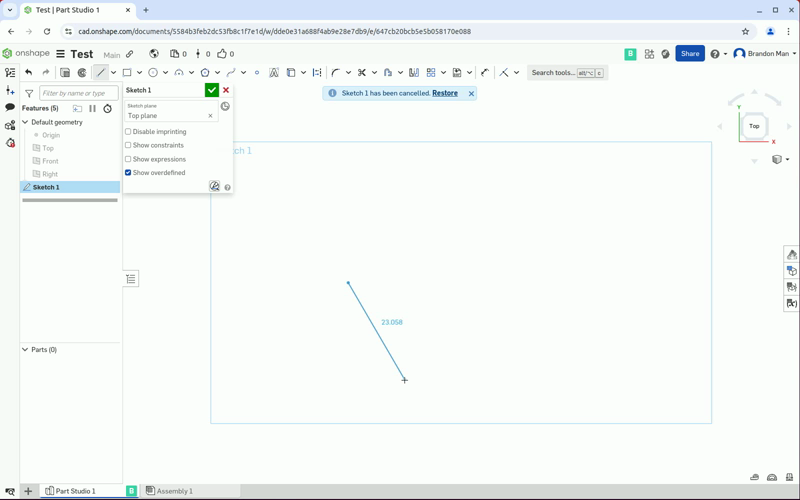
key_down(shift)
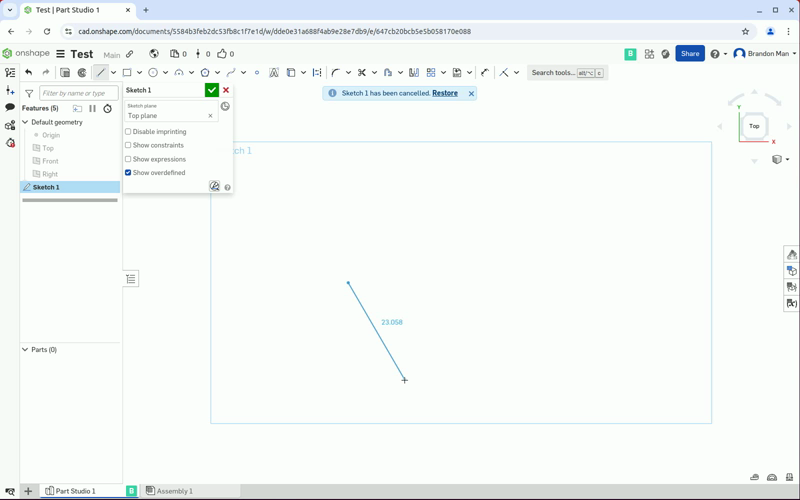
mouse_move(515, 379)
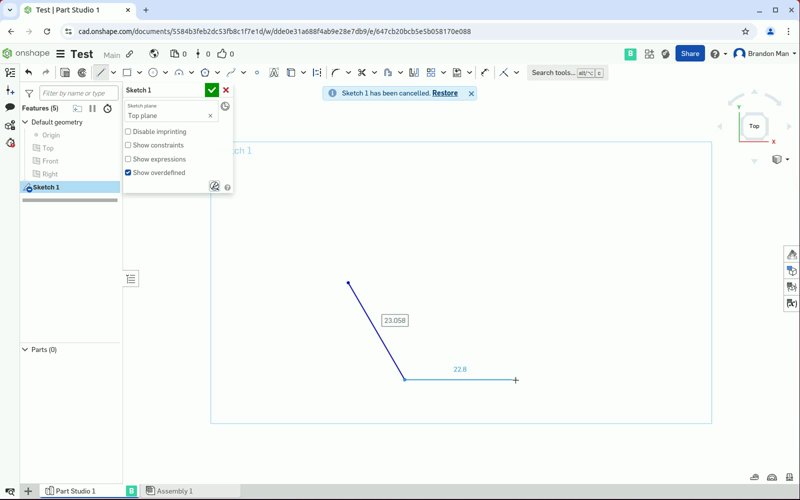
click(515, 379)
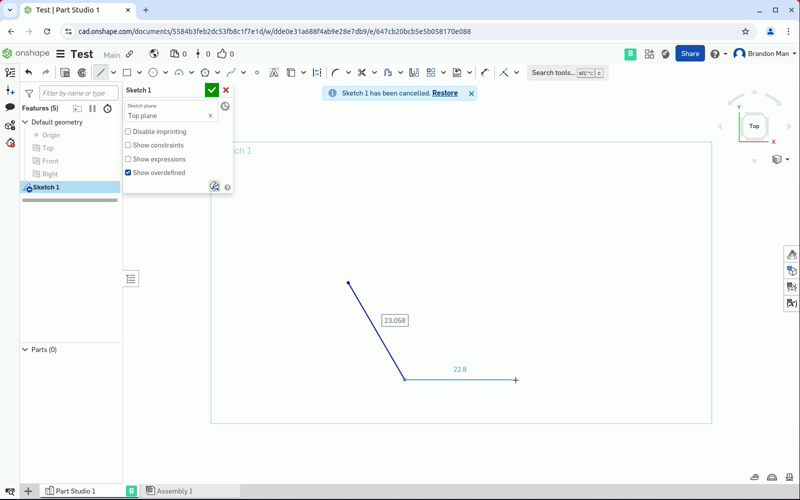
key_up(shift)
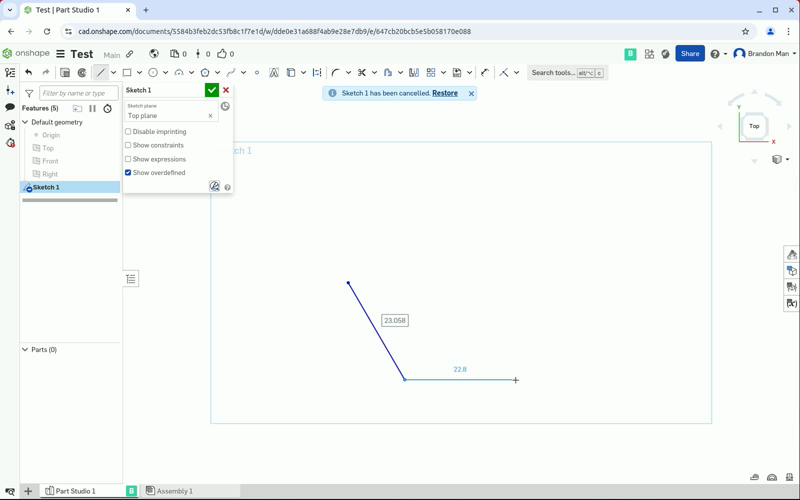
key_down(shift)
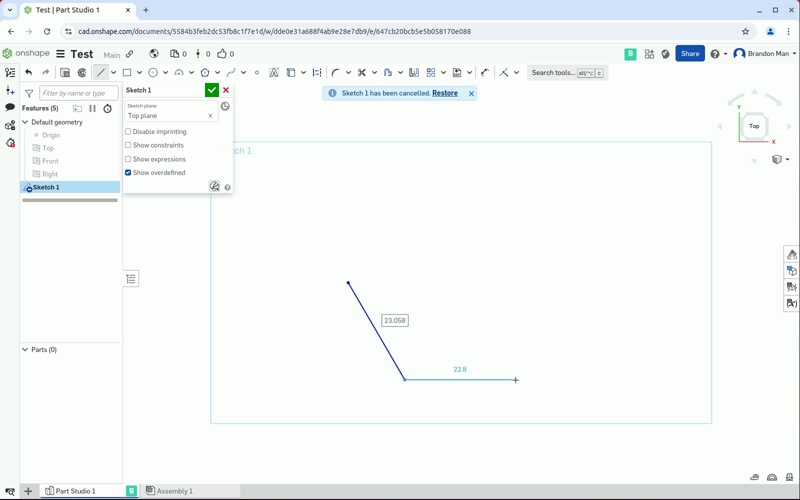
mouse_move(572, 282)
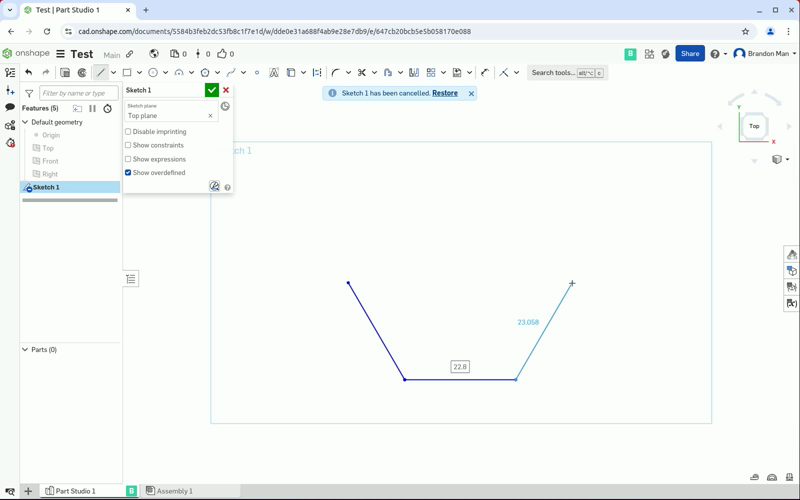
click(572, 282)
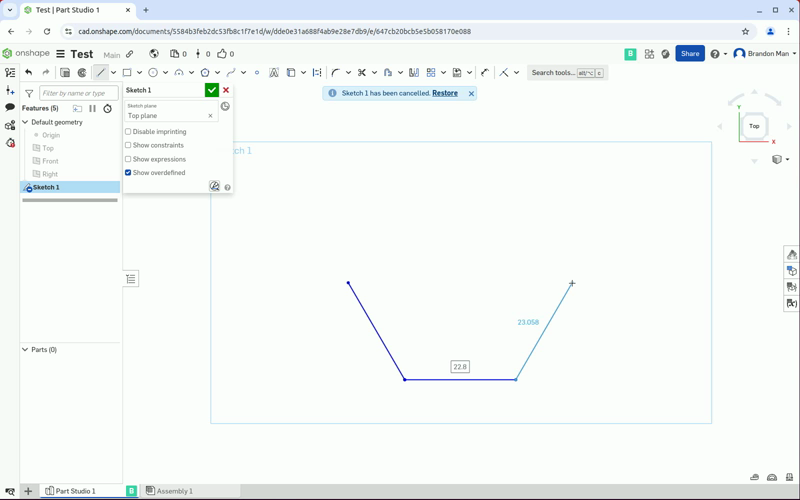
key_up(shift)
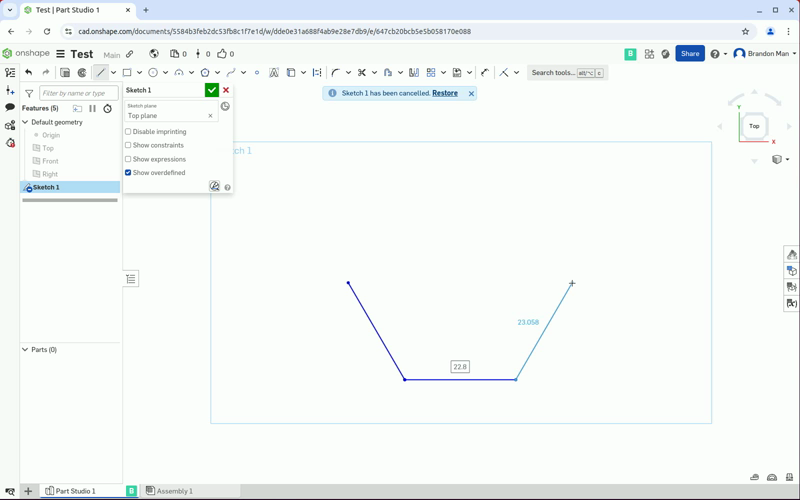
key_down(shift)
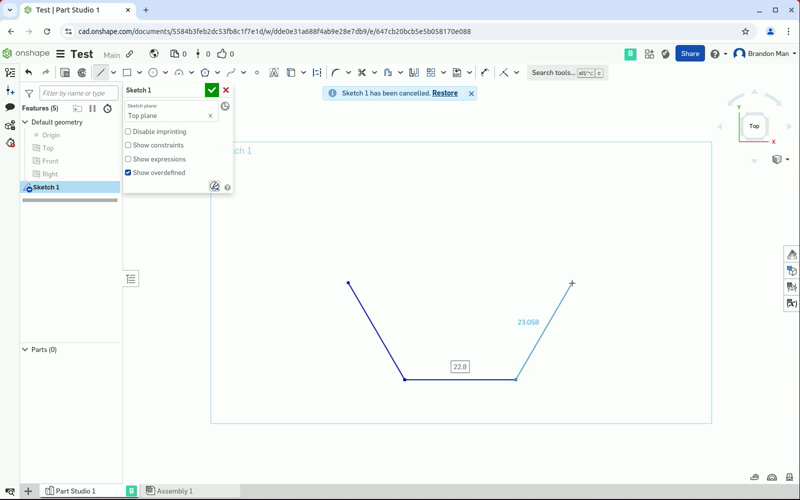
mouse_move(515, 186)
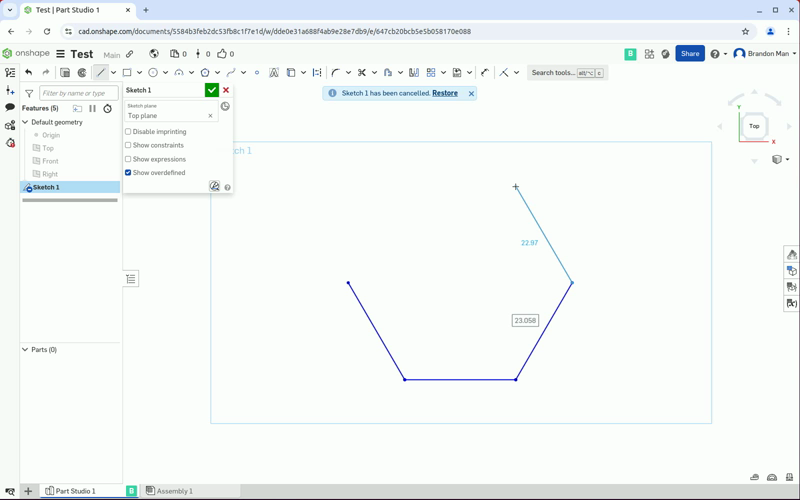
click(515, 186)
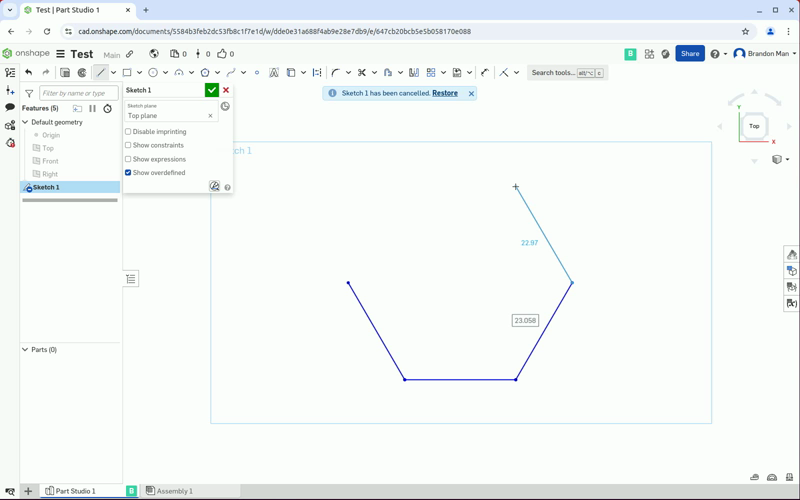
key_up(shift)
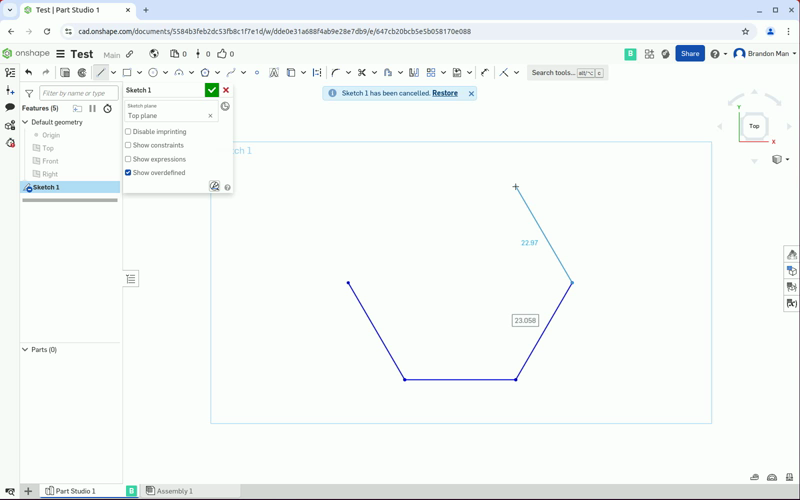
key_down(shift)
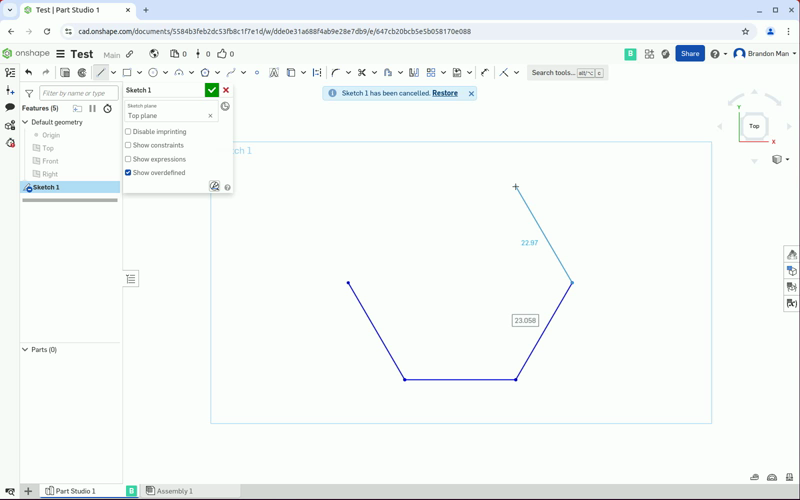
mouse_move(404, 186)
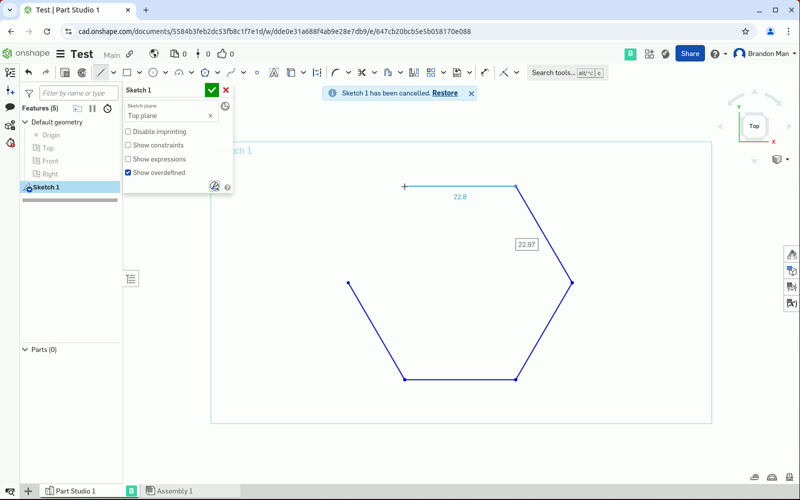
click(404, 186)
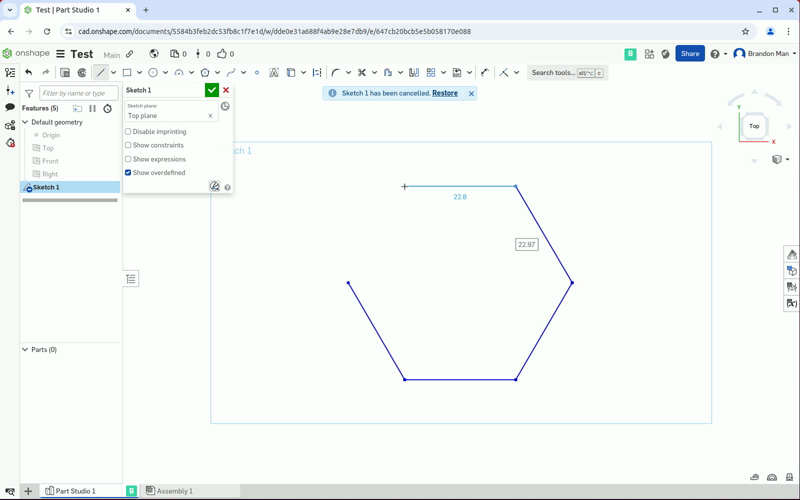
key_up(shift)
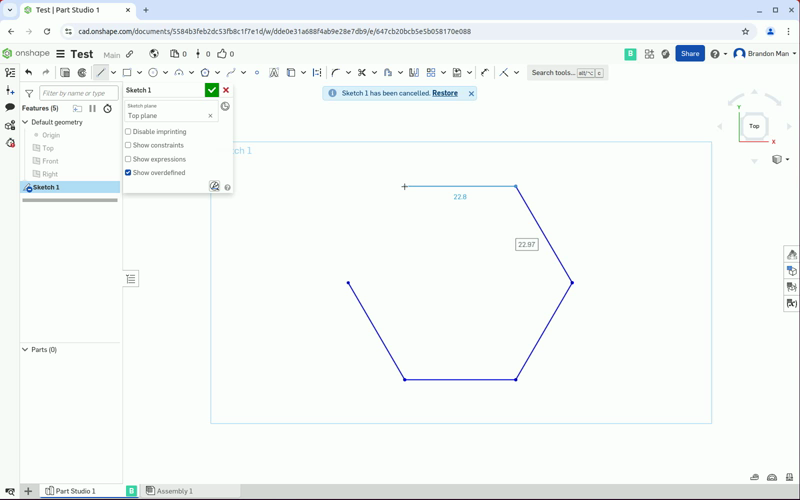
key_down(shift)
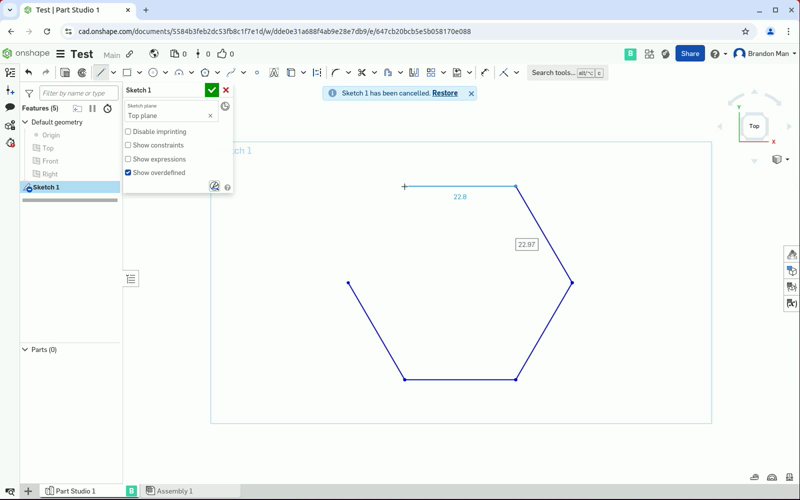
mouse_move(348, 282)
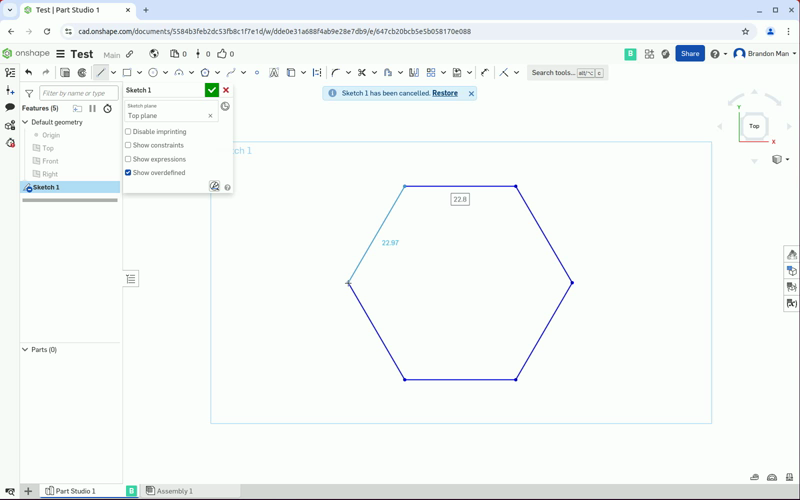
key_up(shift)
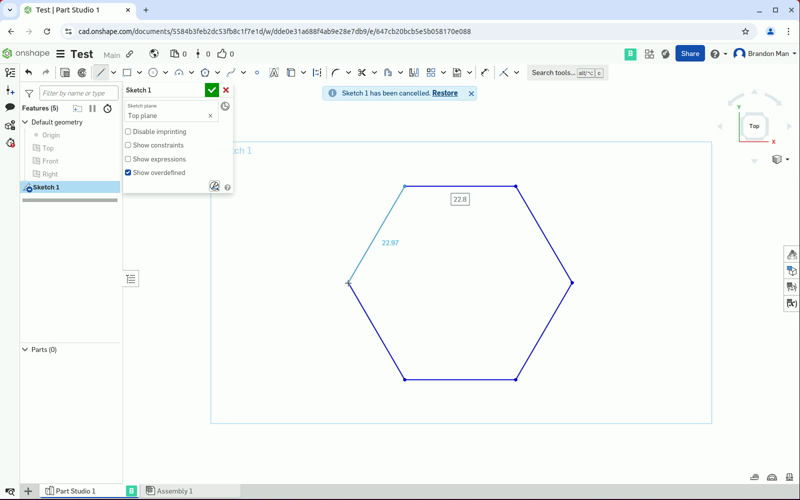
click(348, 282)
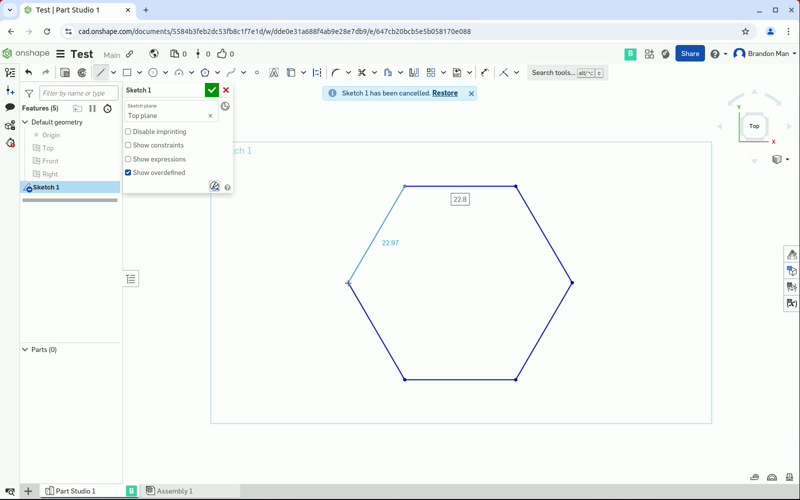
key(esc)
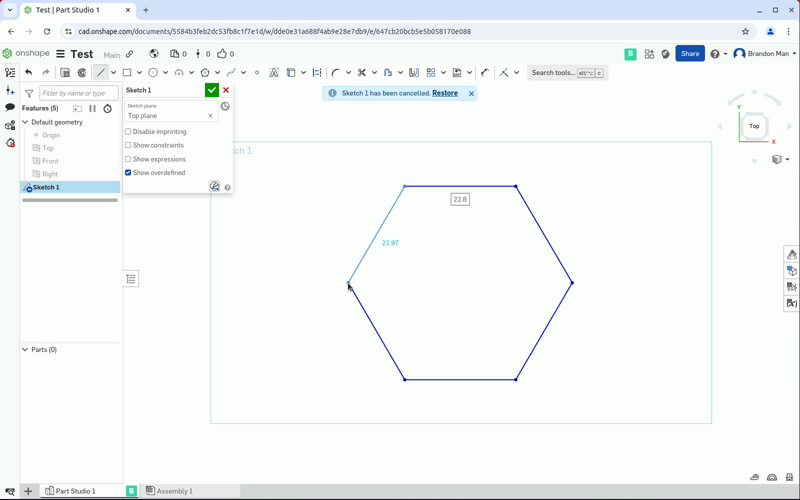
mouse_move(401, 293)
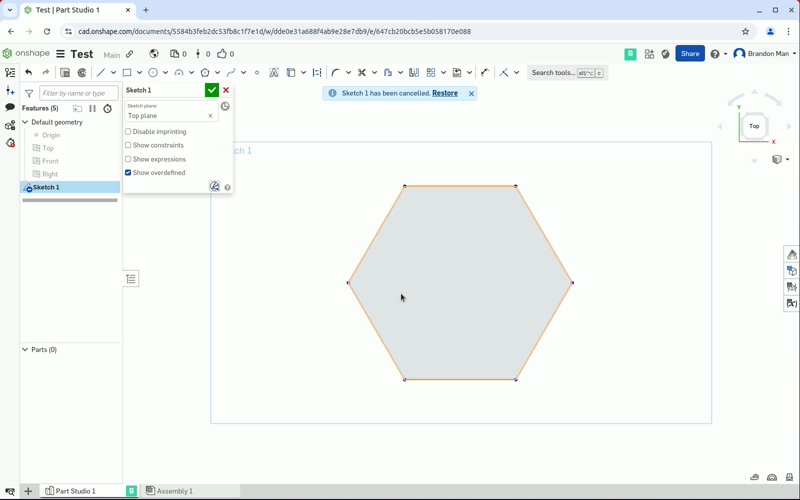
click(401, 293)
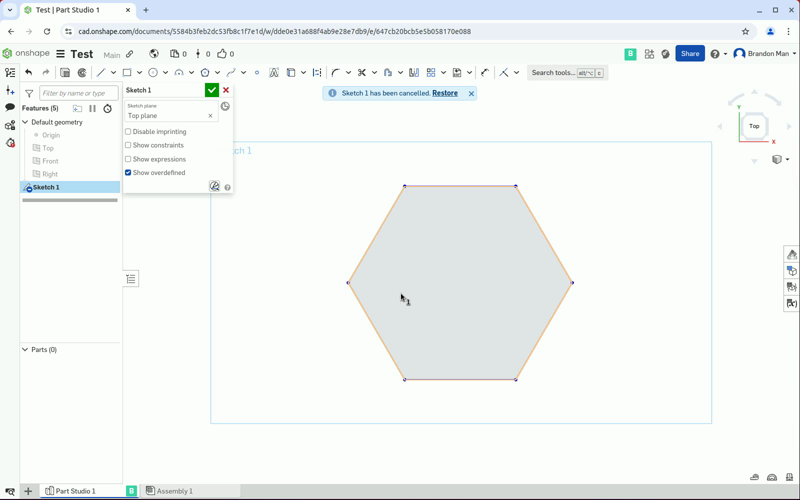
mouse_move(73, 352)
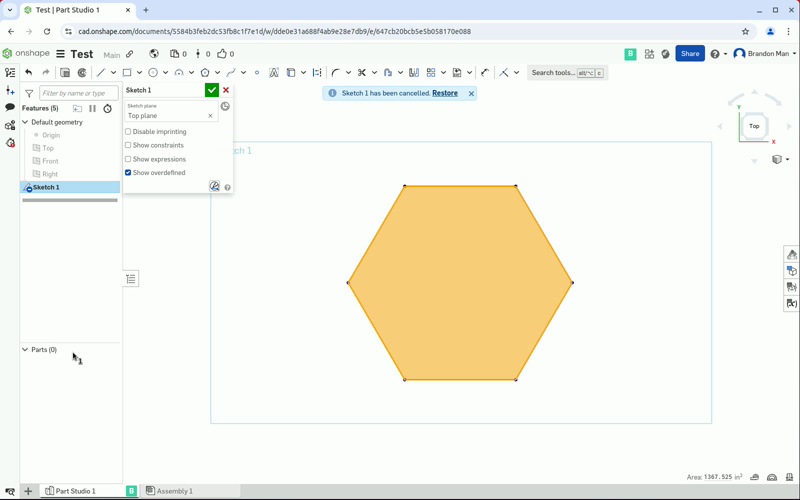
key(shift+y)
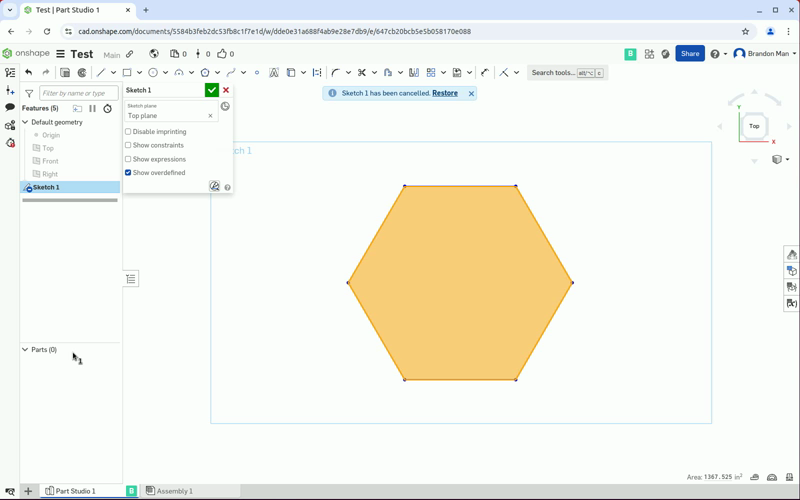
key(shift+e)
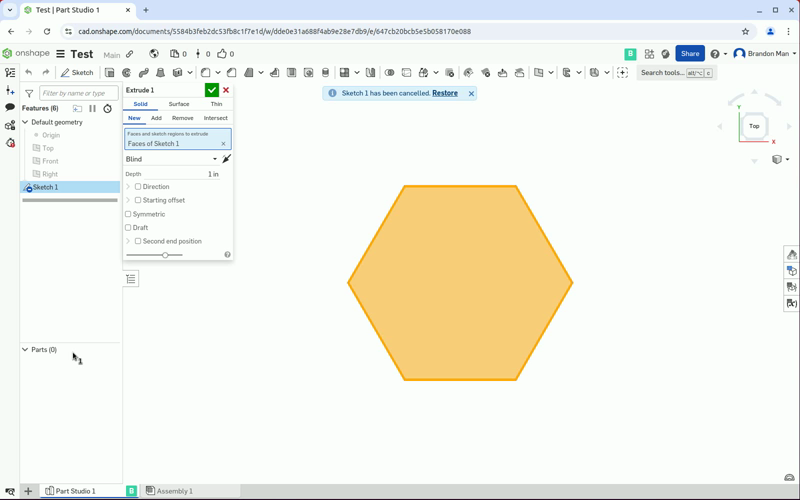
mouse_move(143, 106)
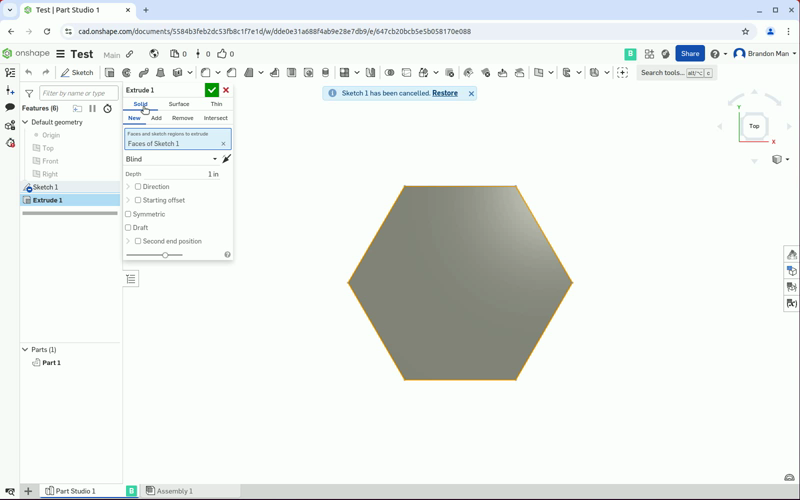
click(143, 106)
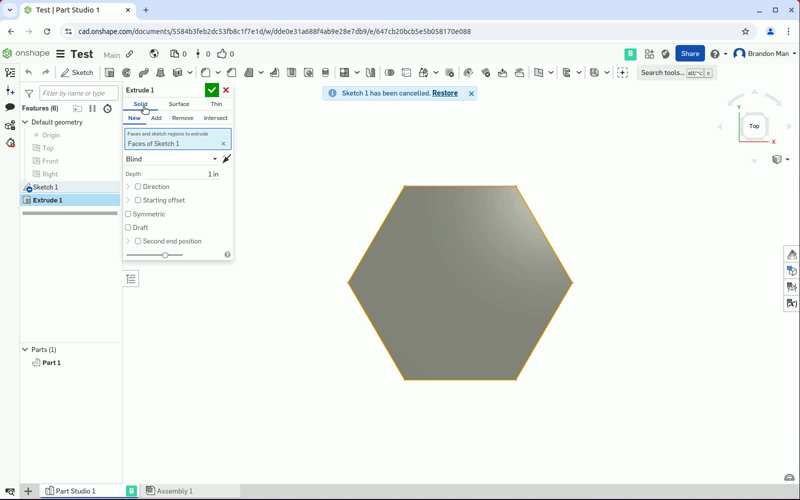
mouse_move(137, 120)
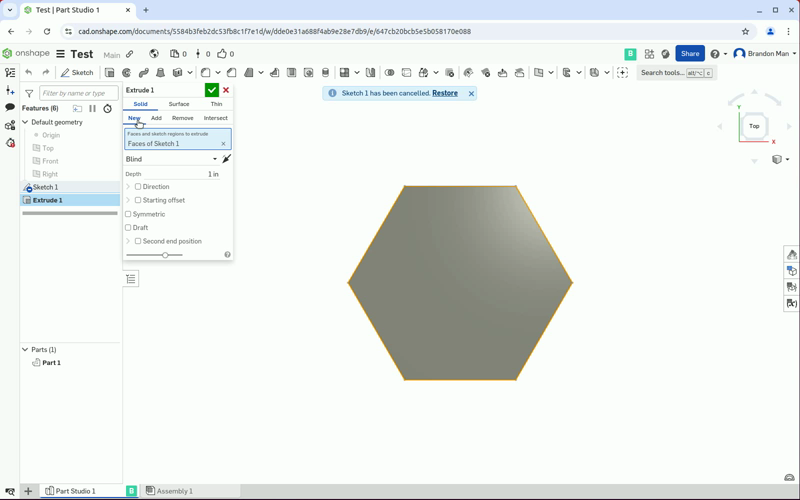
click(137, 120)
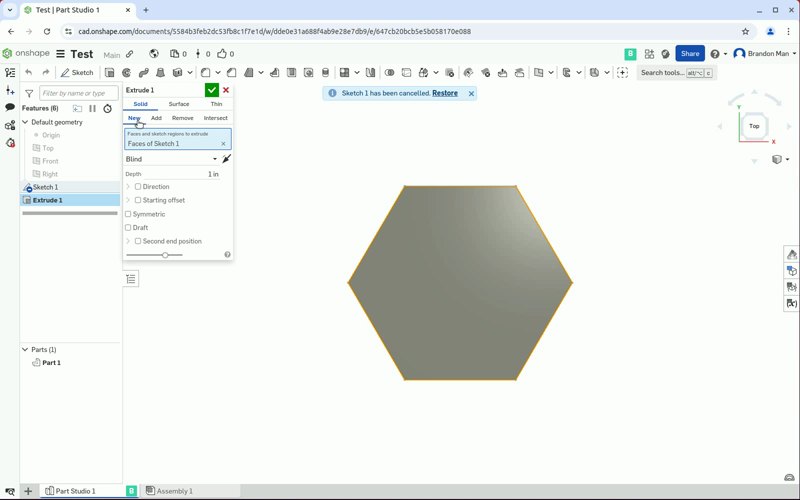
key(tab, 4)
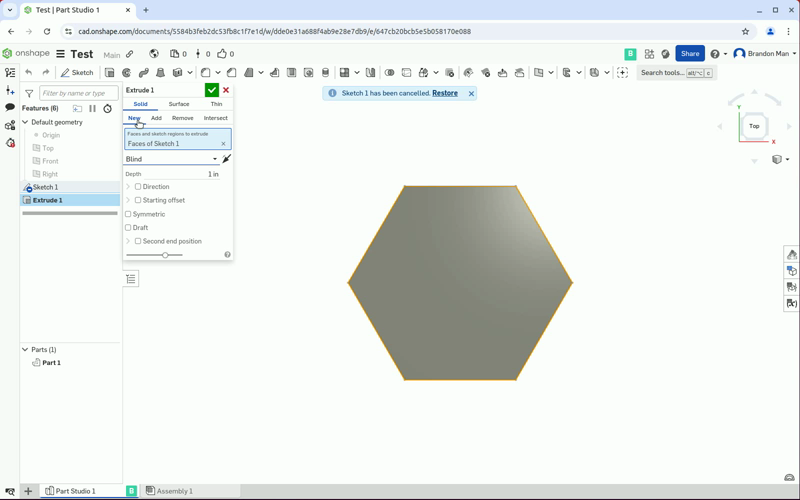
text(4.092)
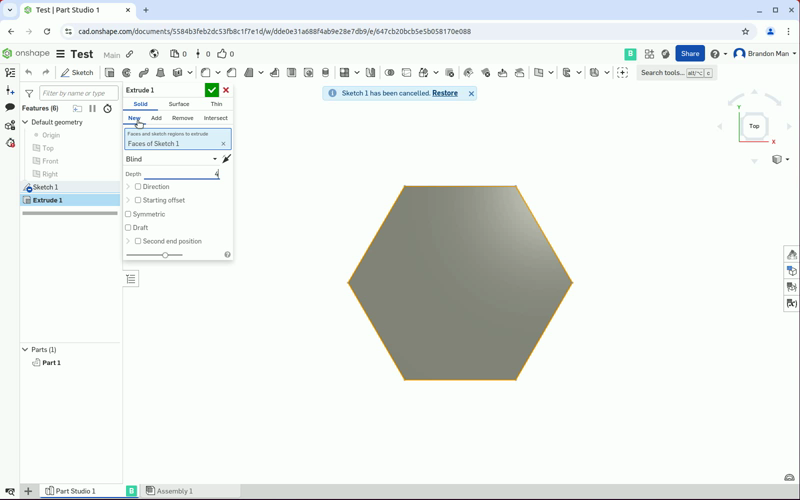
key(enter)
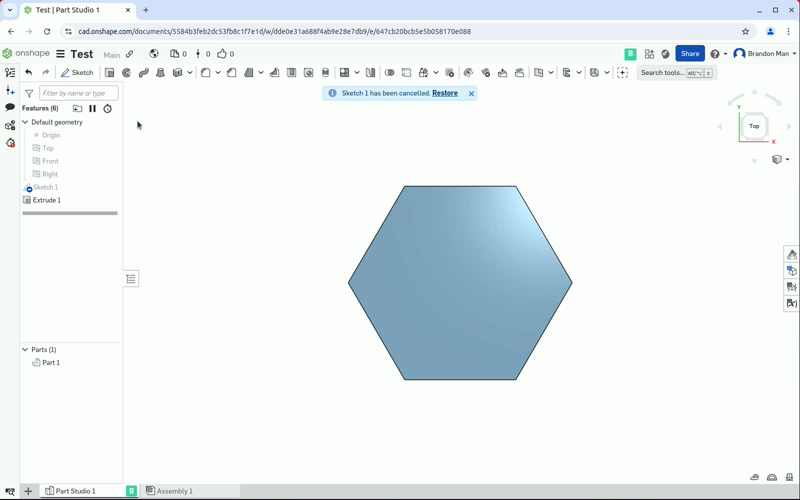
key(shift+h)
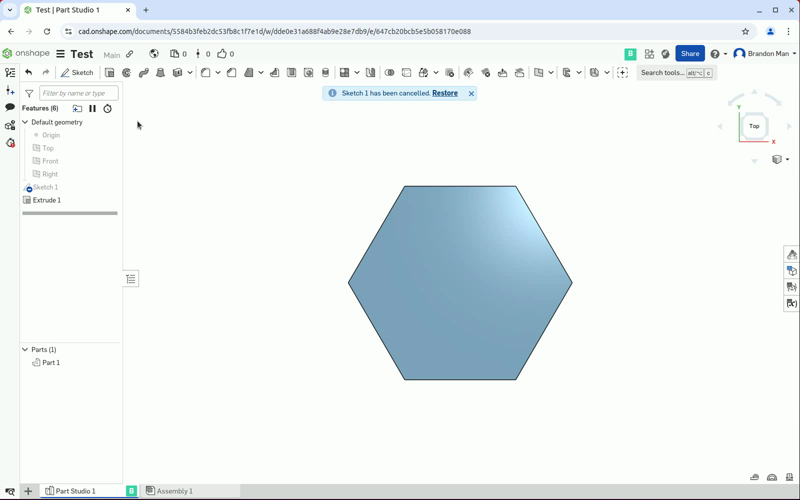
key(shift+h)
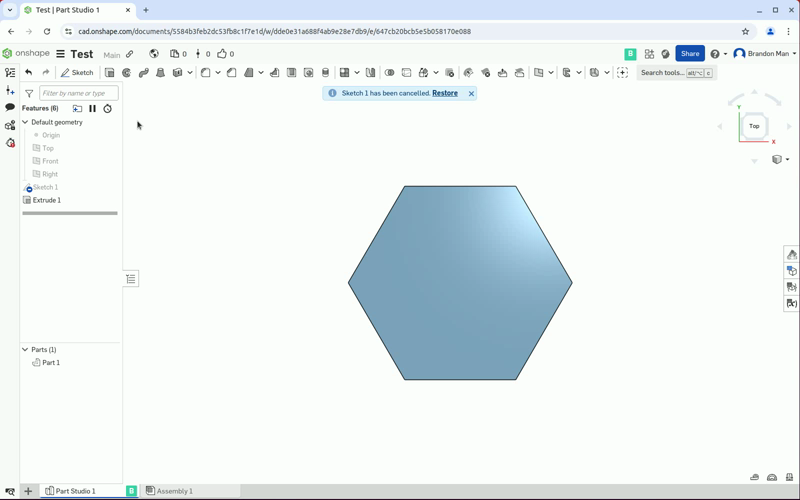
mouse_move(73, 189)
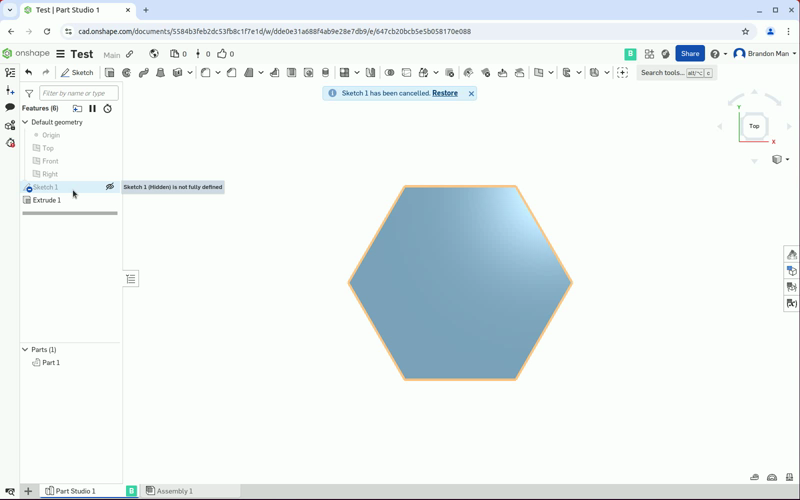
click(73, 189)
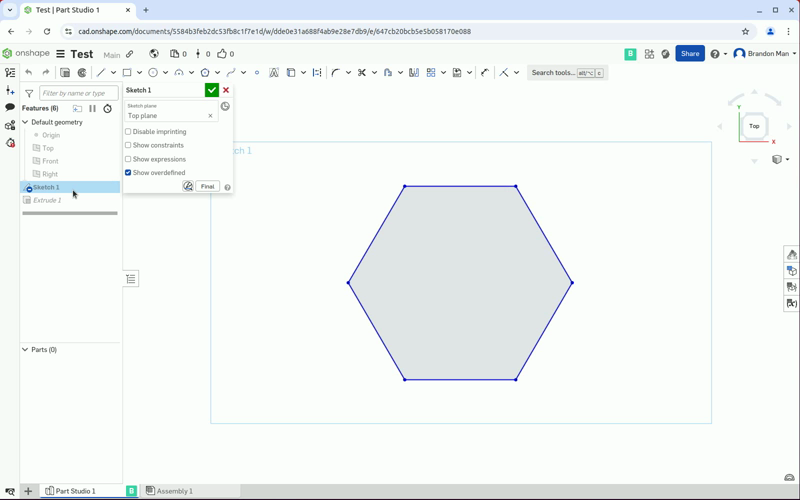
mouse_move(229, 92)
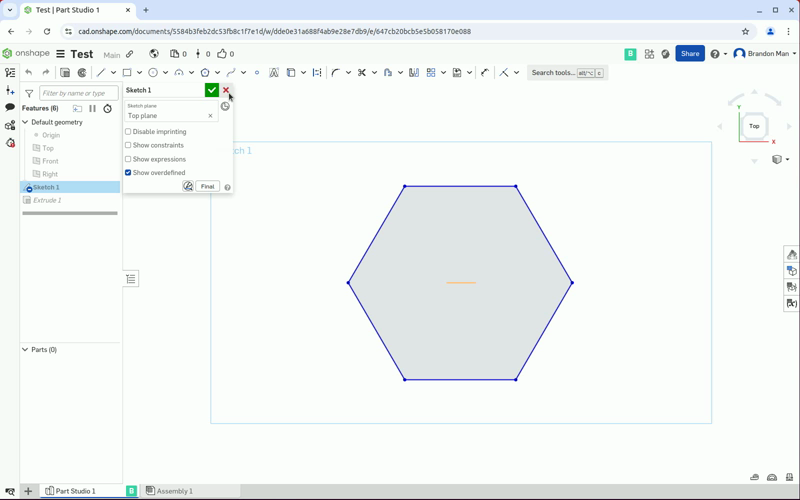
click(229, 92)
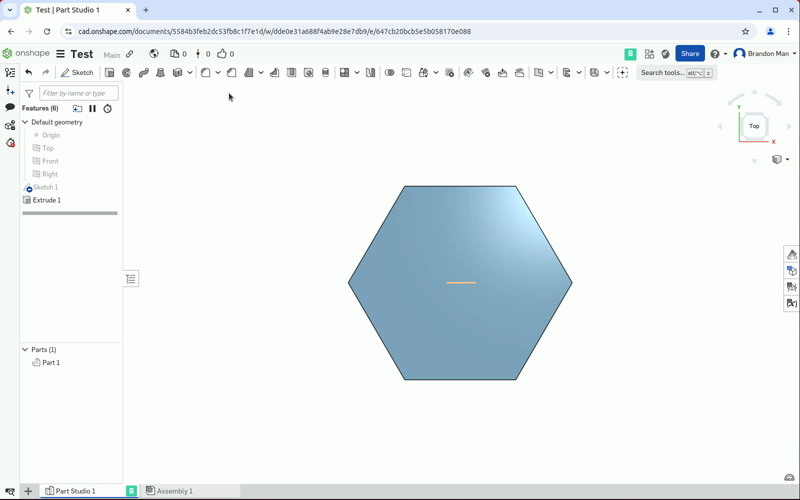
mouse_move(541, 75)
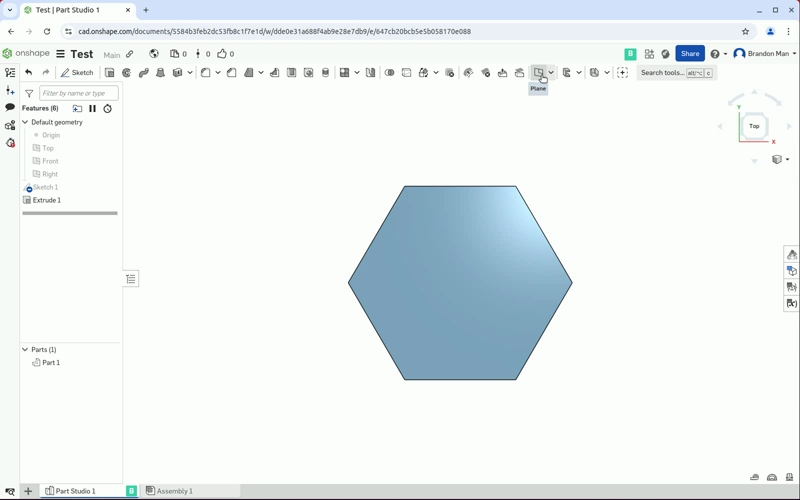
click(541, 75)
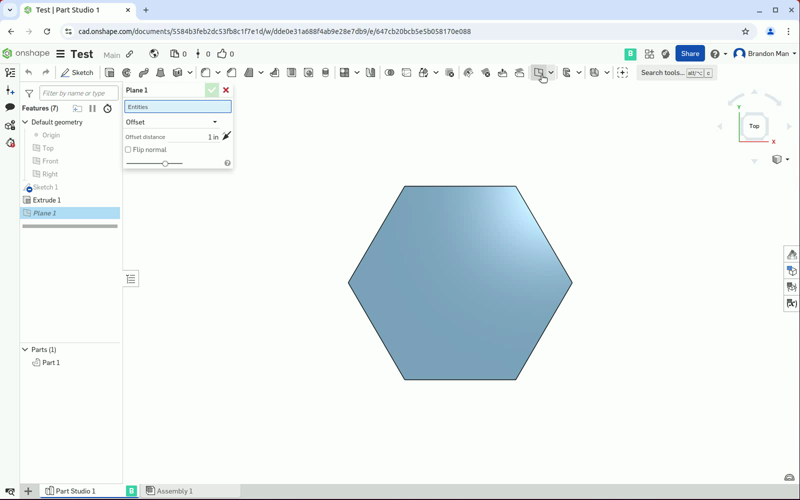
mouse_move(73, 150)
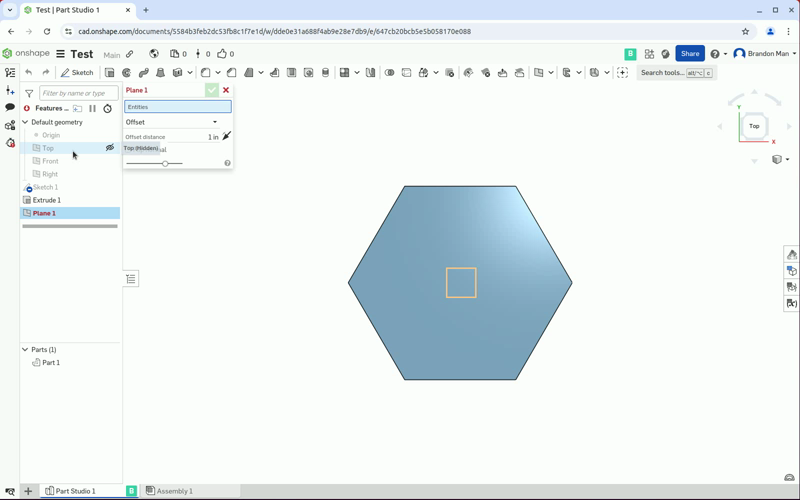
click(73, 150)
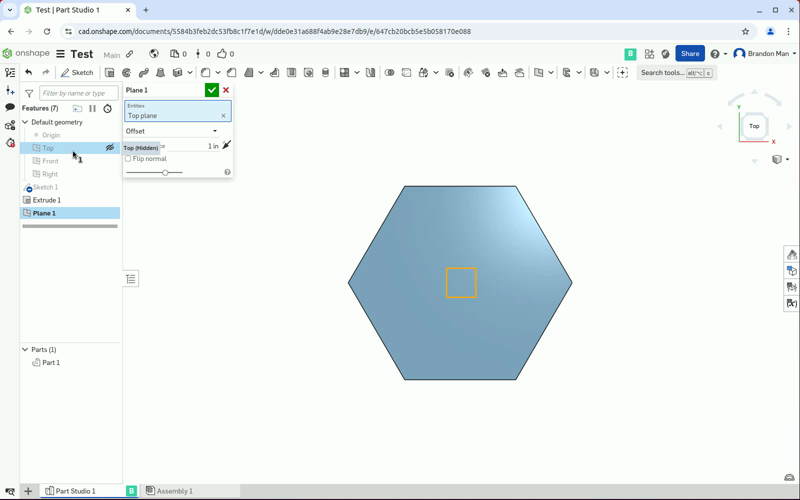
key(tab, 2)
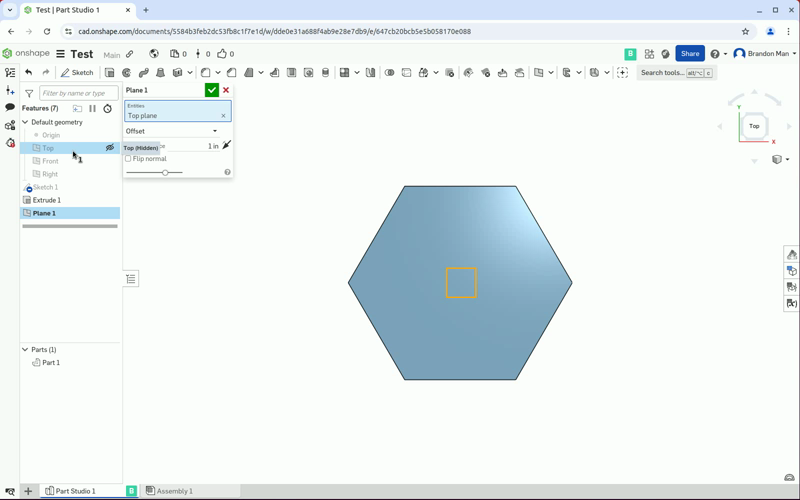
text(4.098)
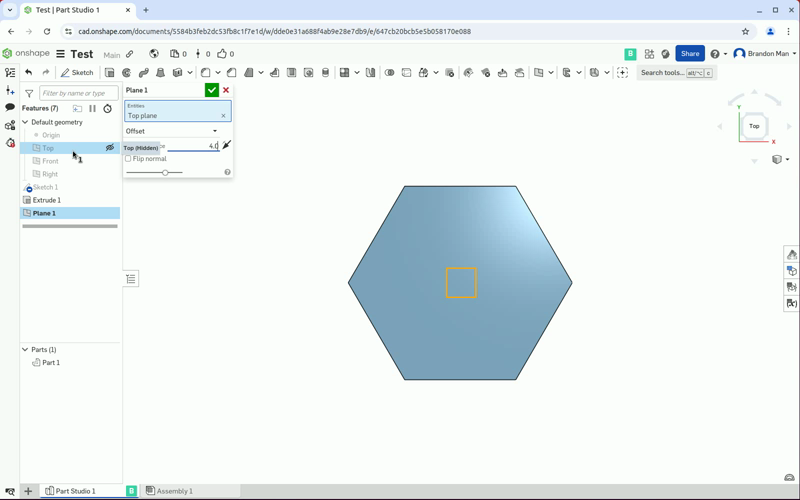
key(enter, 2)
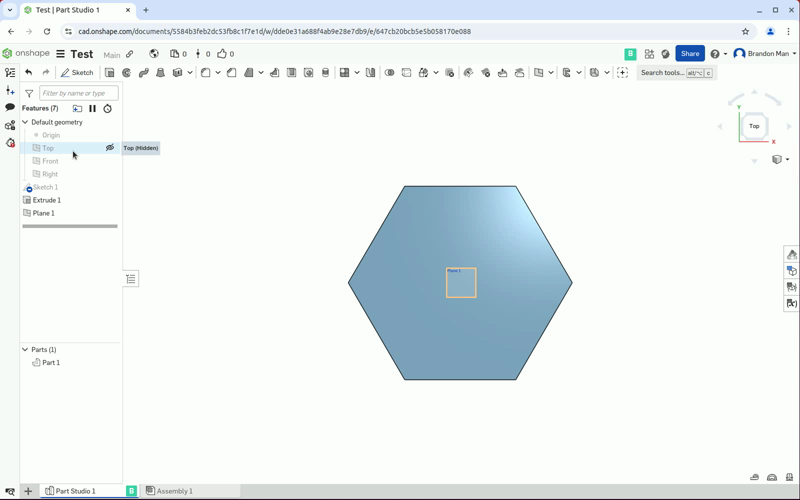
key(shift+s)
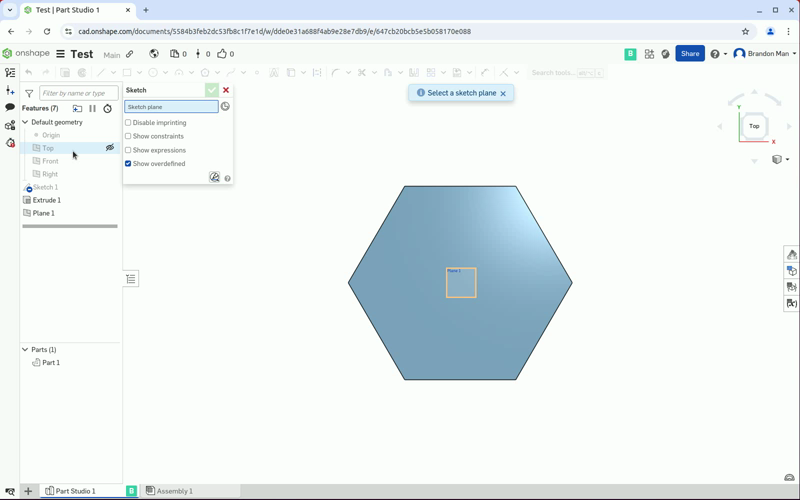
mouse_move(73, 215)
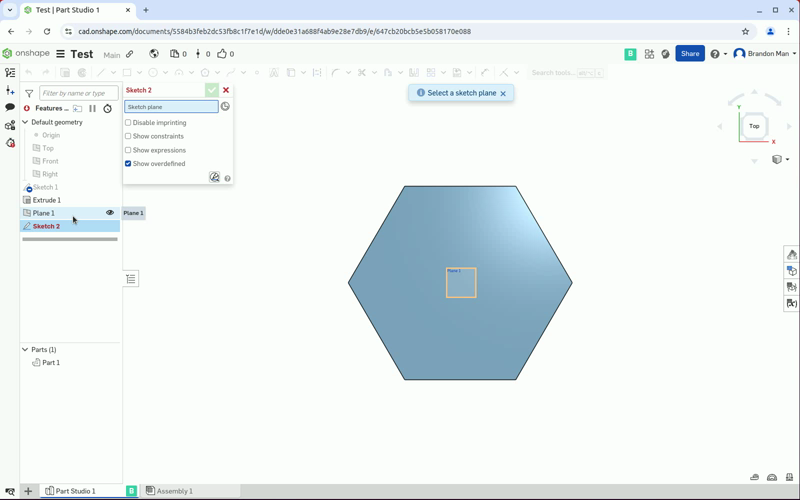
click(73, 215)
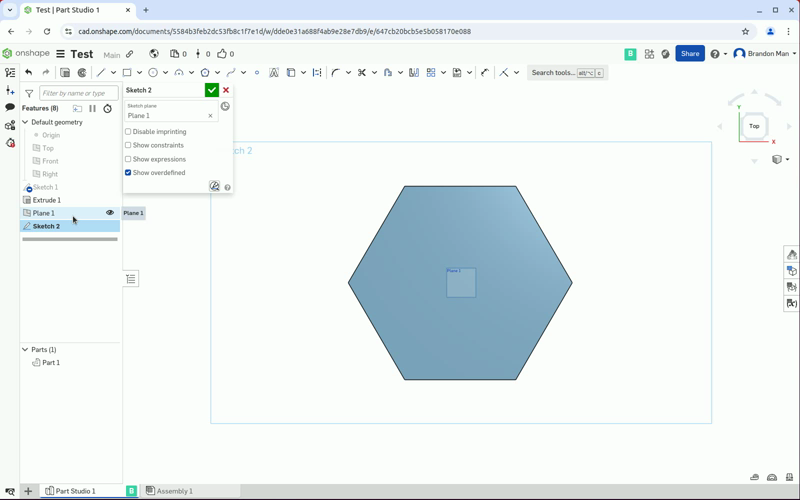
mouse_move(73, 352)
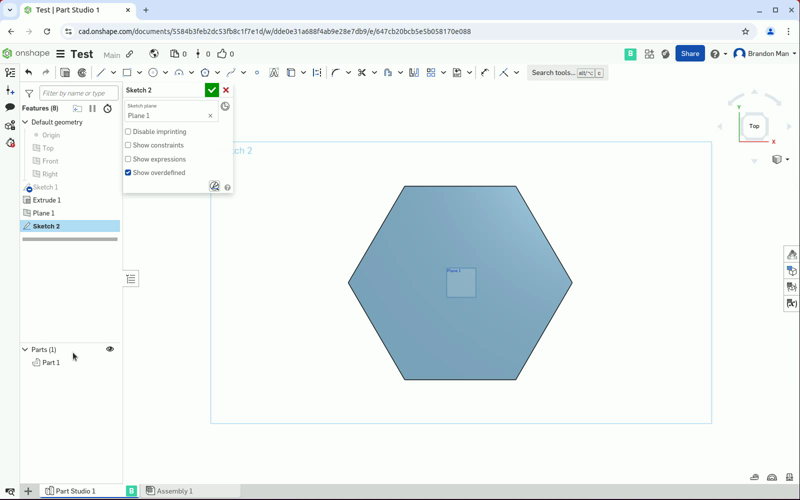
key(y)
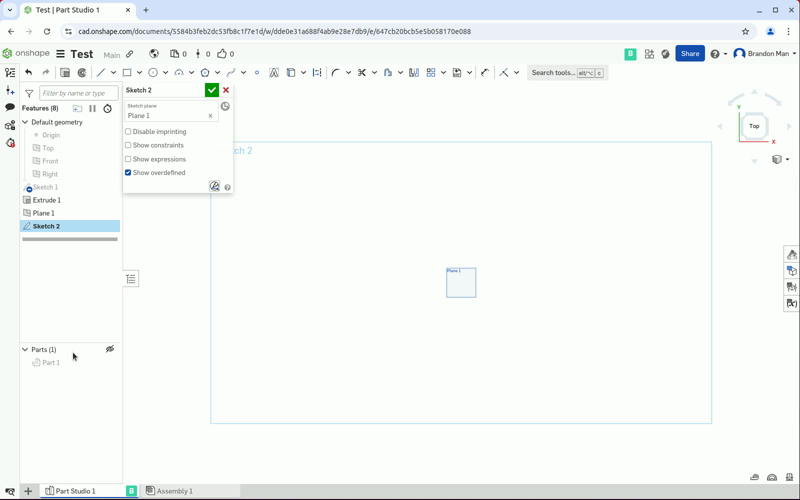
key(l)
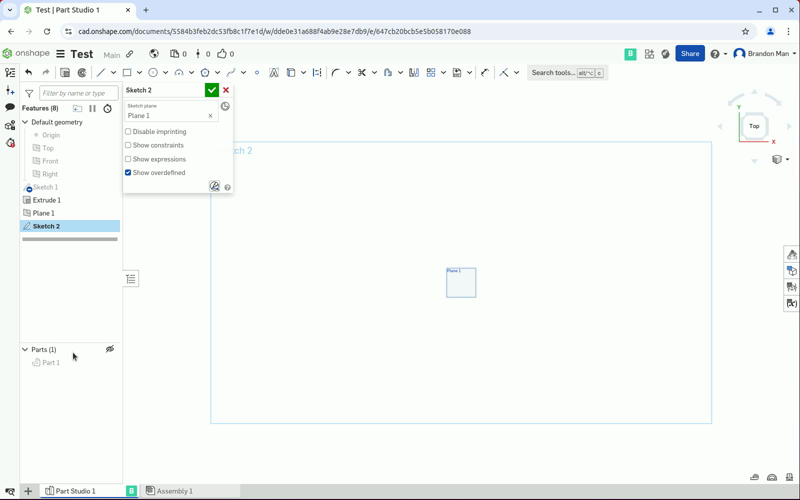
key_down(shift)
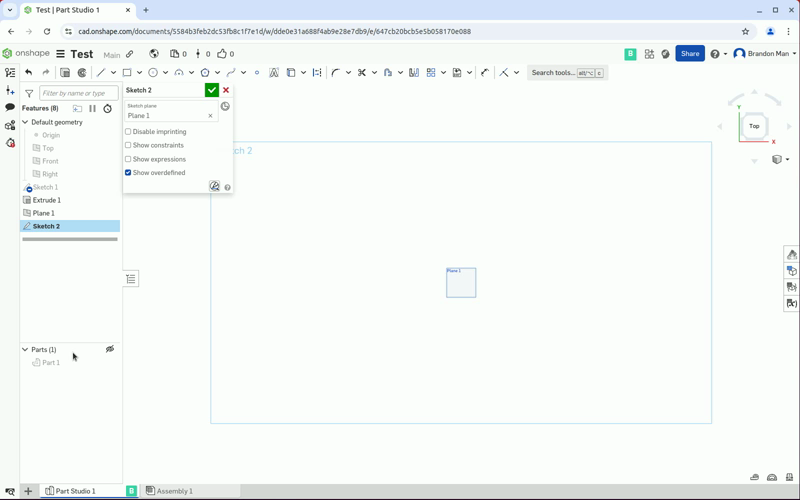
mouse_move(436, 307)
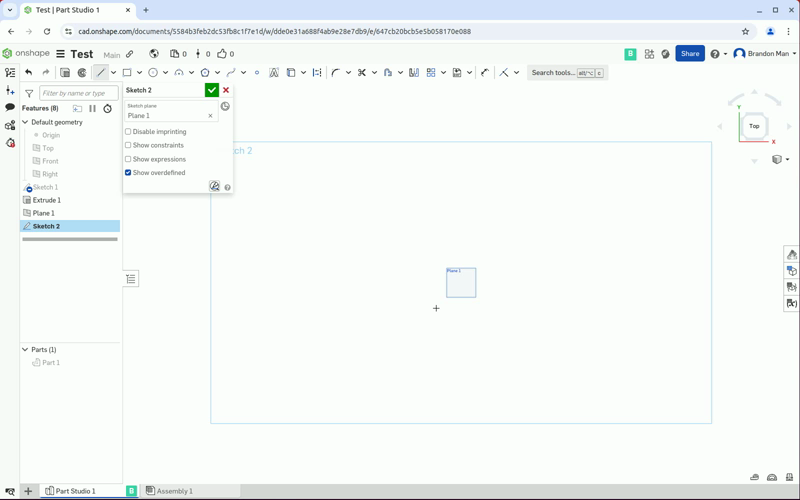
click(436, 307)
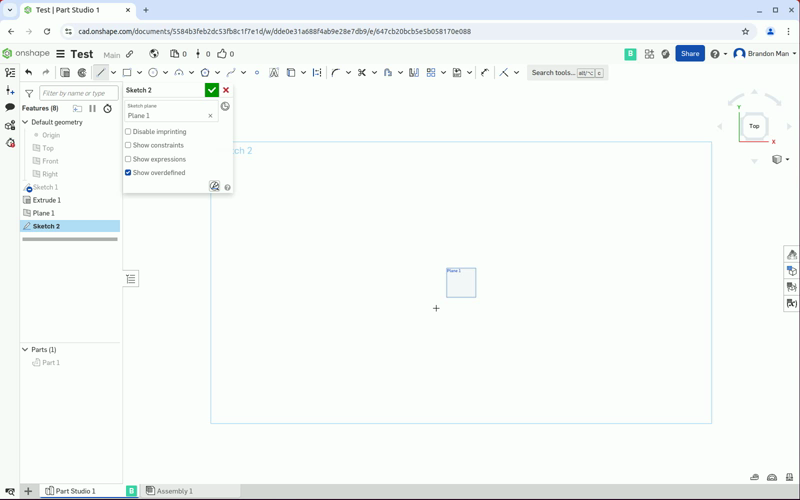
key_up(shift)
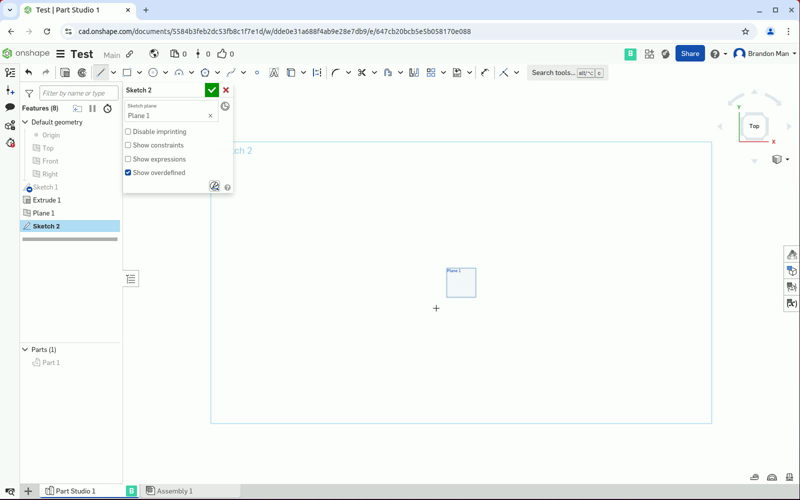
key_down(shift)
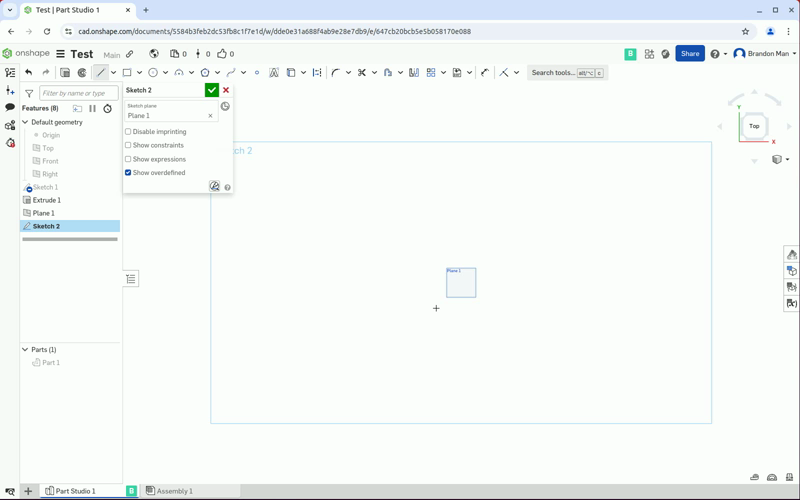
mouse_move(466, 307)
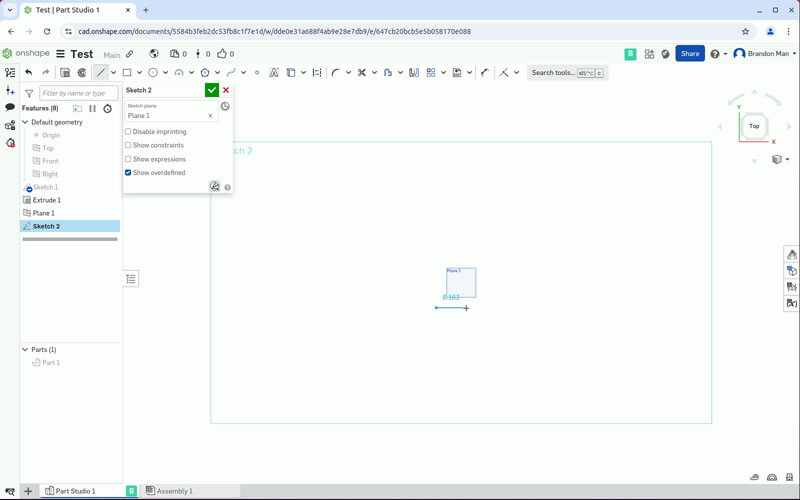
mouse_move(486, 307)
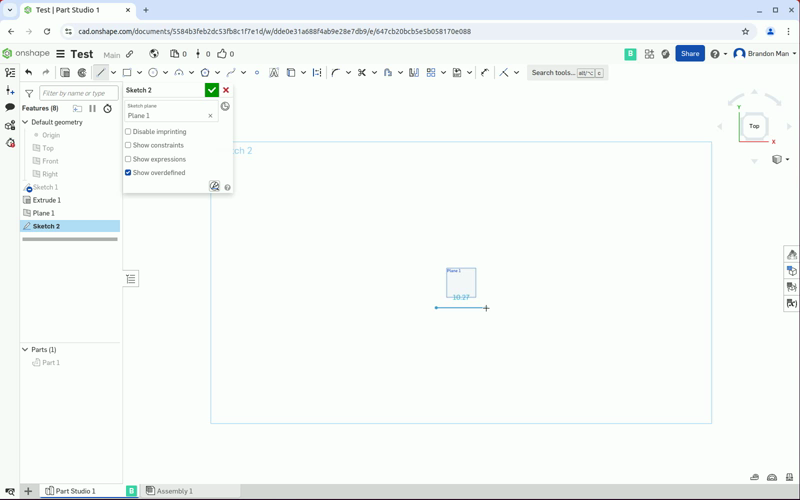
click(486, 307)
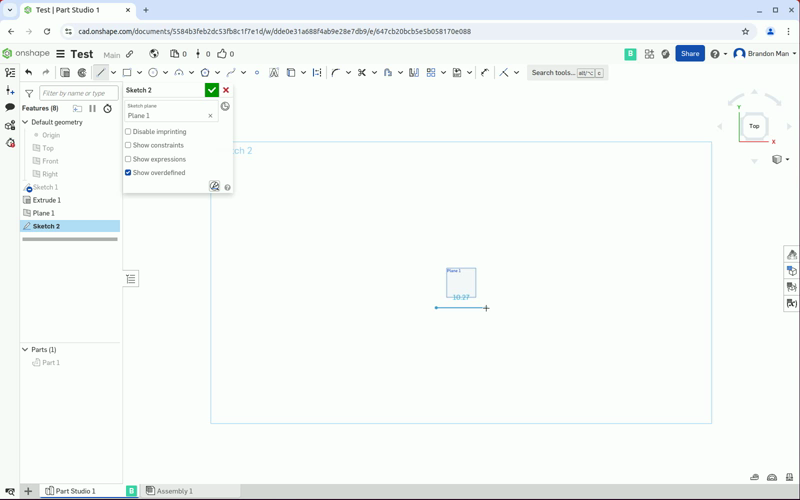
key_up(shift)
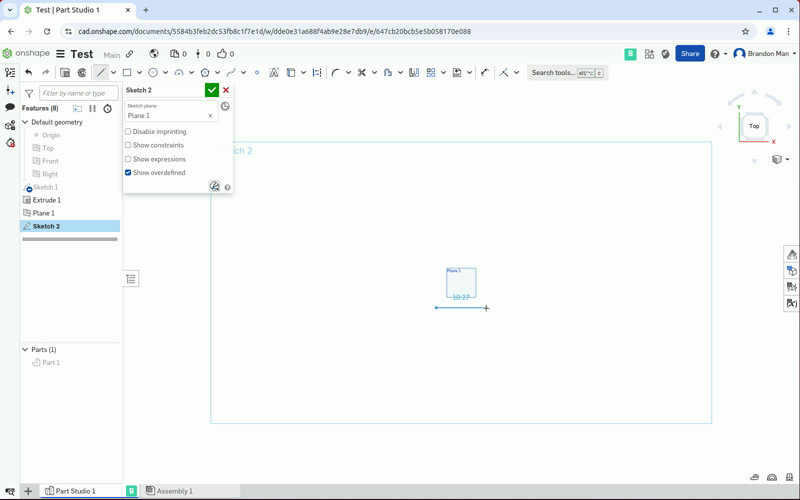
key_down(shift)
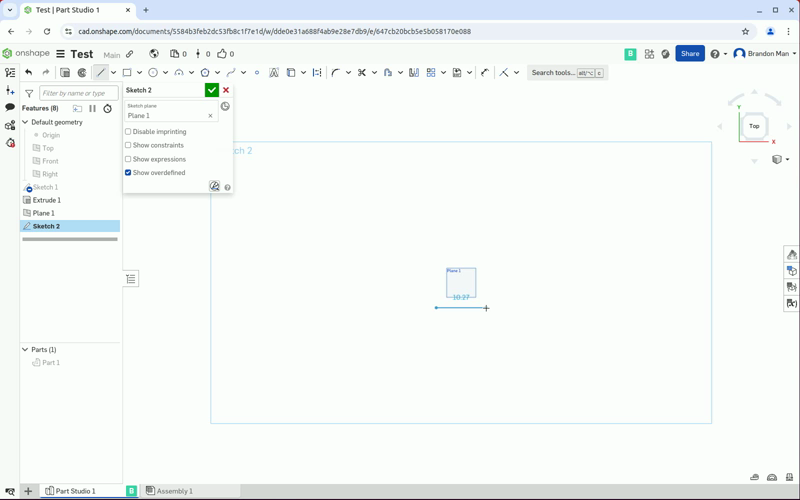
mouse_move(516, 307)
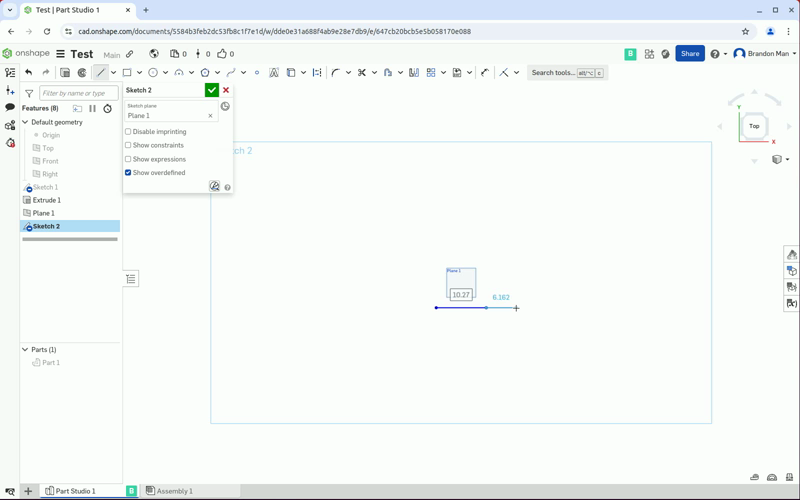
mouse_move(486, 257)
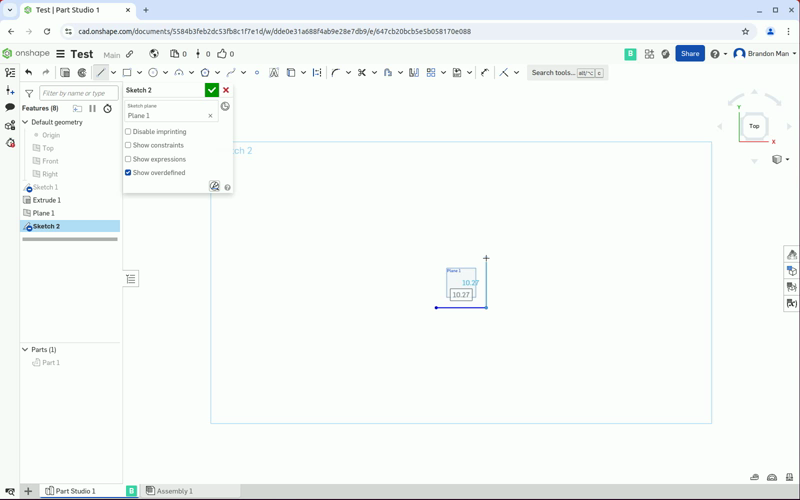
click(486, 257)
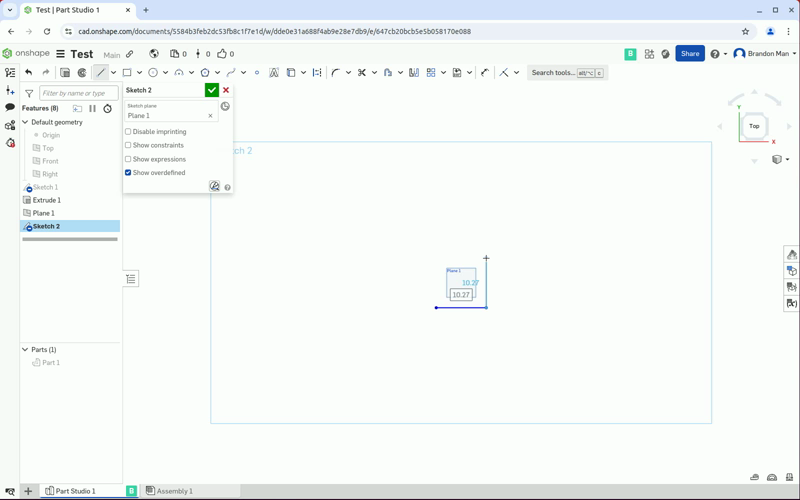
key_up(shift)
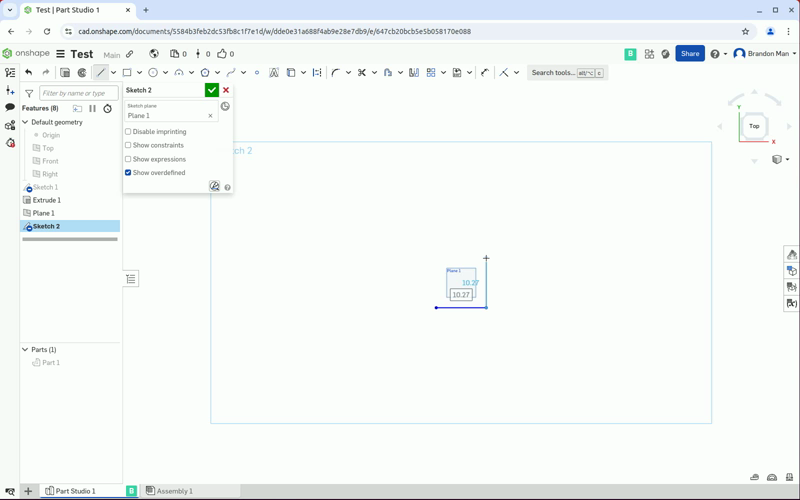
key_down(shift)
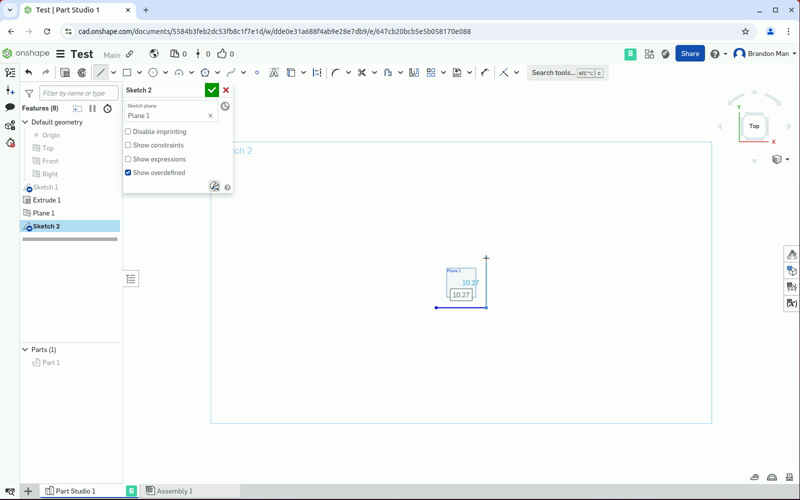
mouse_move(516, 257)
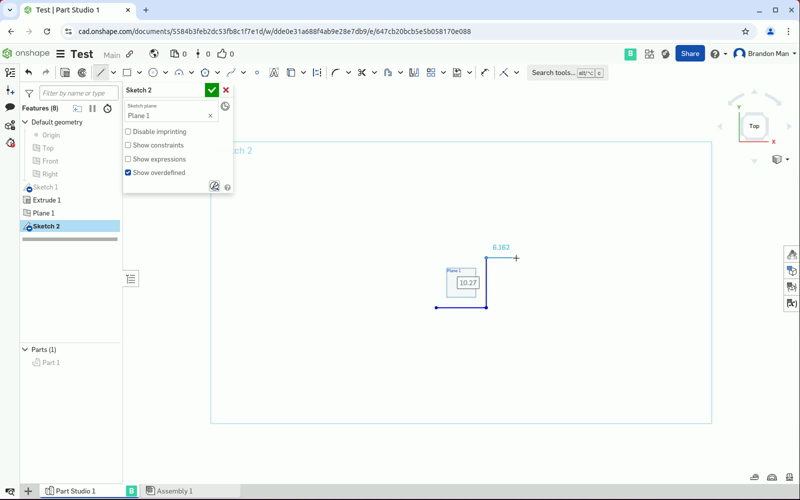
mouse_move(436, 257)
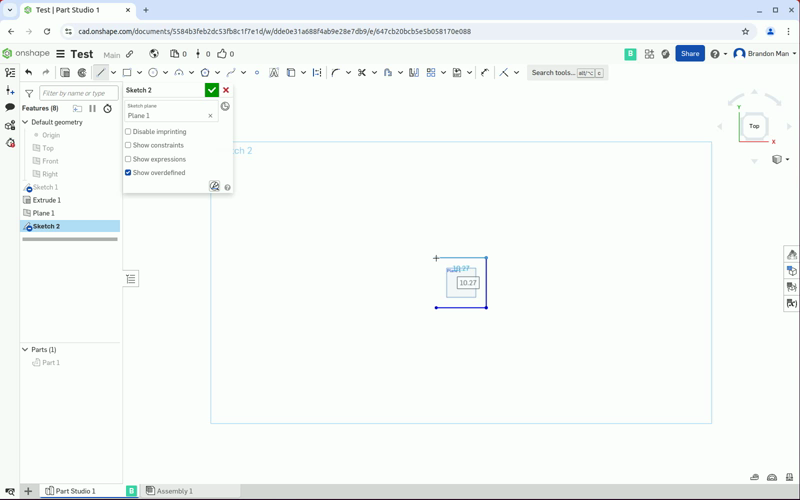
click(436, 257)
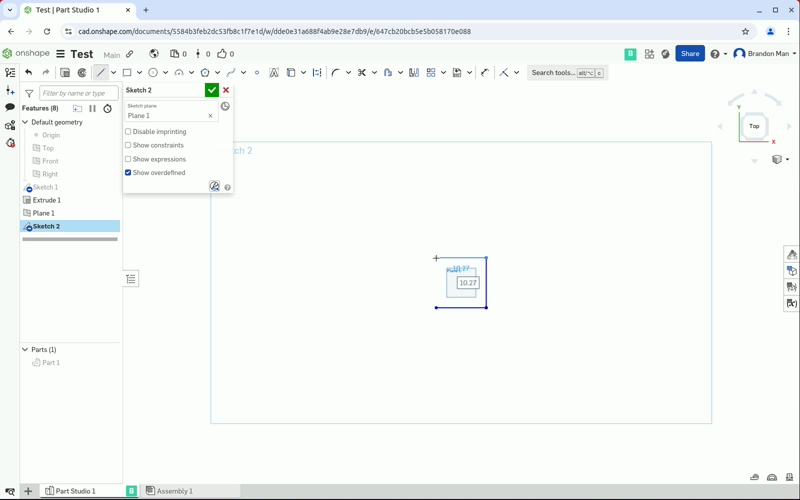
key_up(shift)
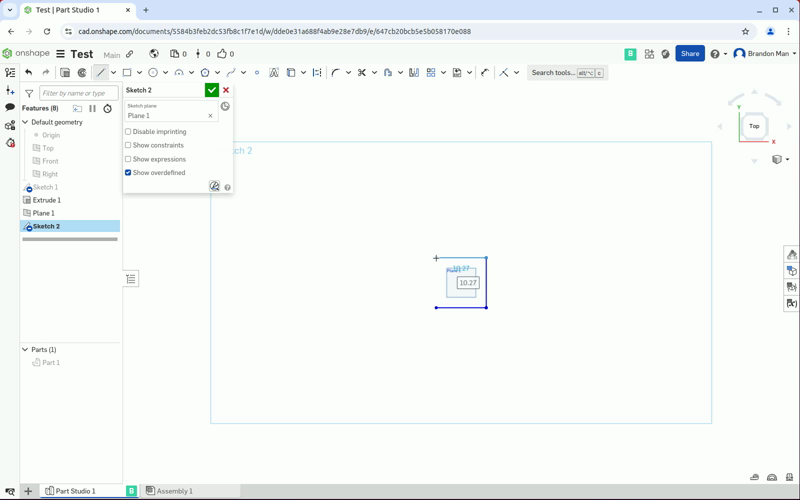
mouse_move(466, 257)
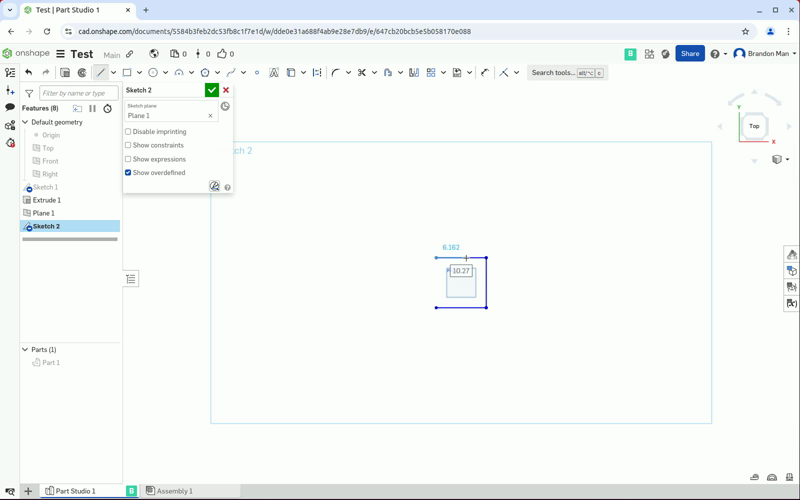
key_down(shift)
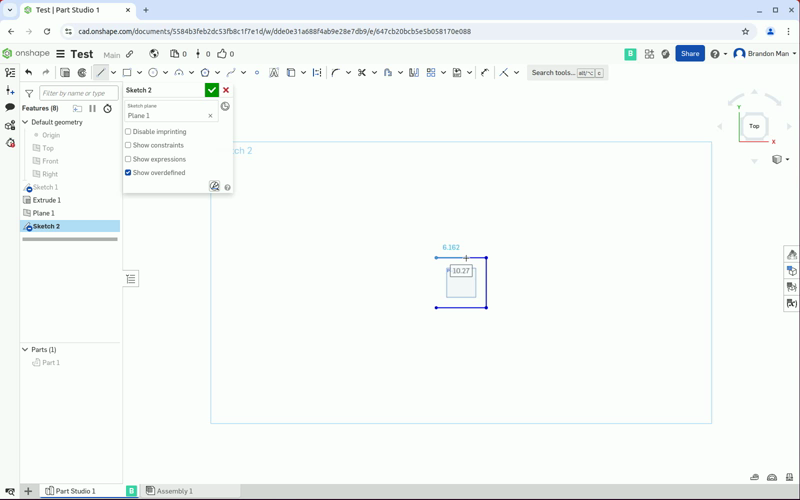
mouse_move(436, 307)
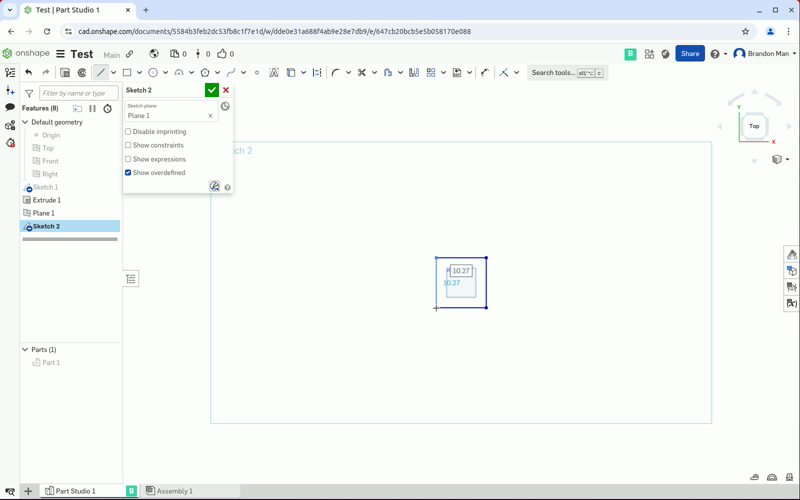
key_up(shift)
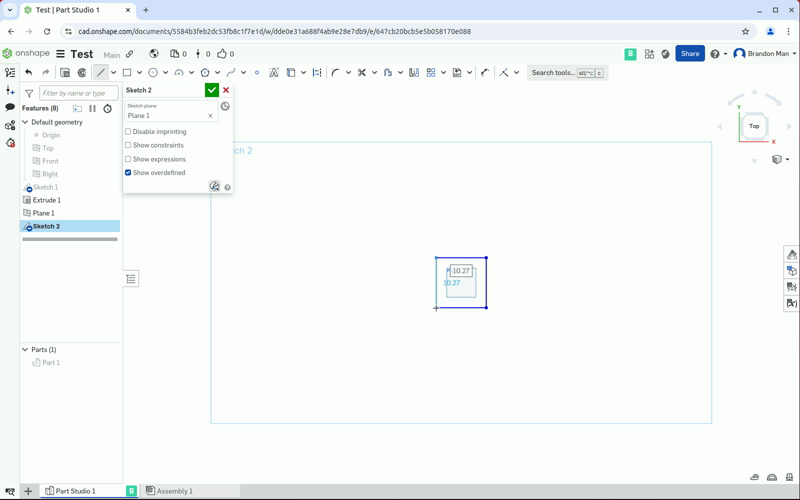
click(436, 307)
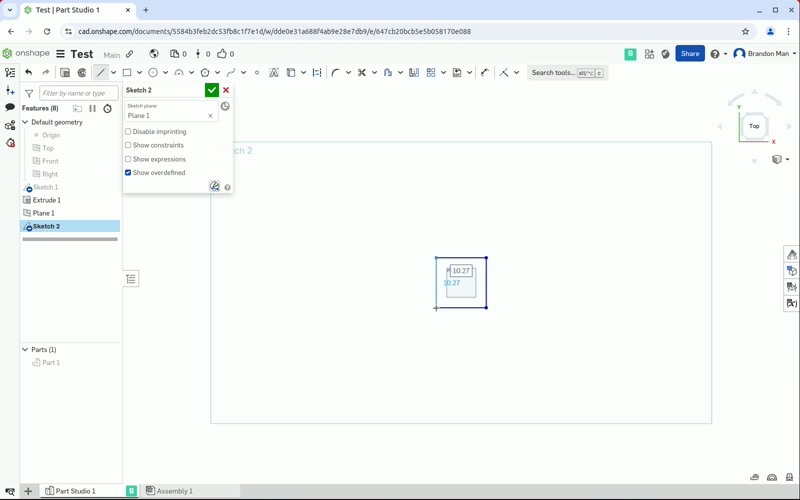
key(esc)
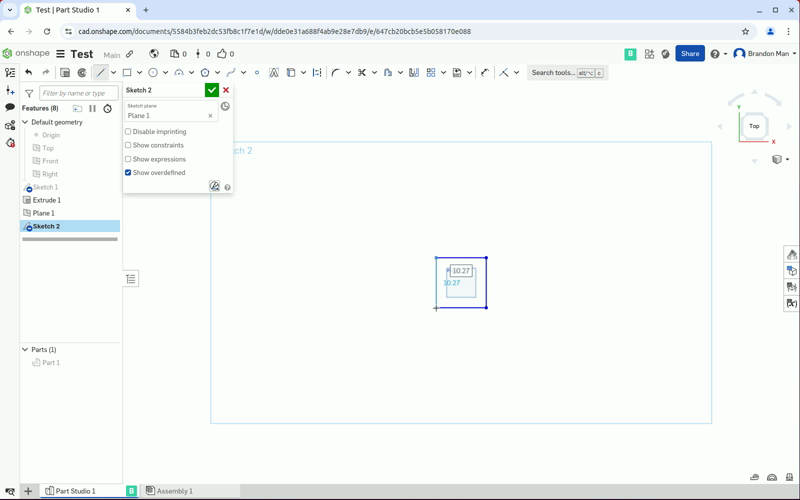
mouse_move(442, 290)
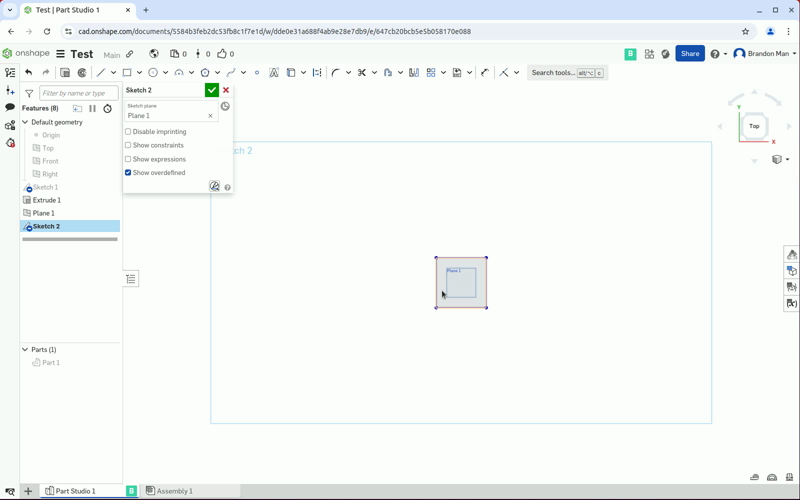
click(442, 290)
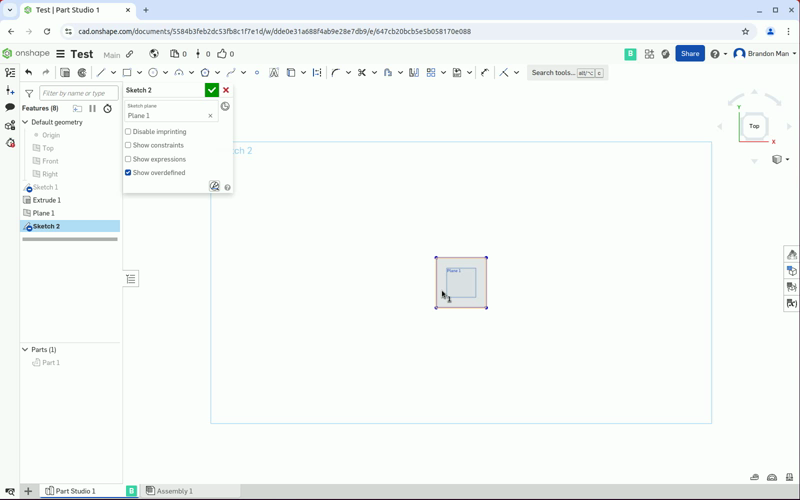
mouse_move(73, 352)
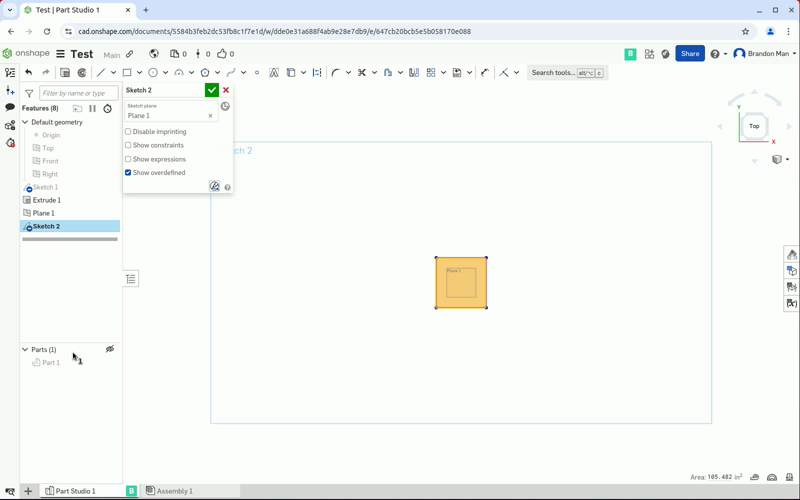
key(shift+y)
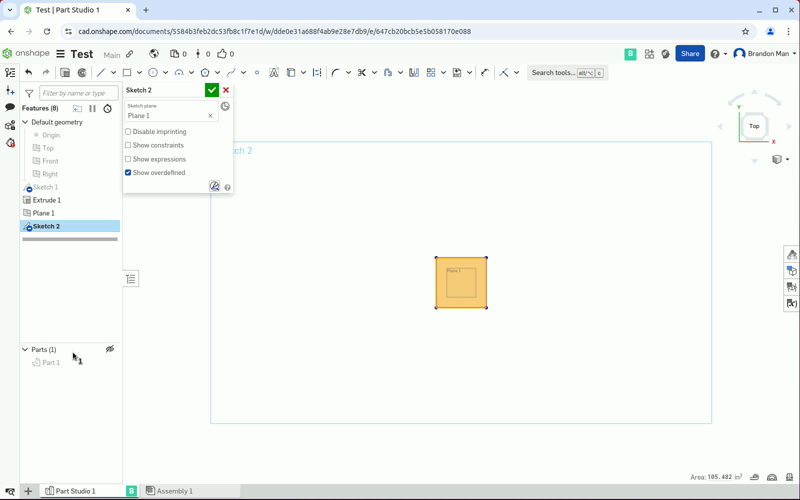
key(shift+e)
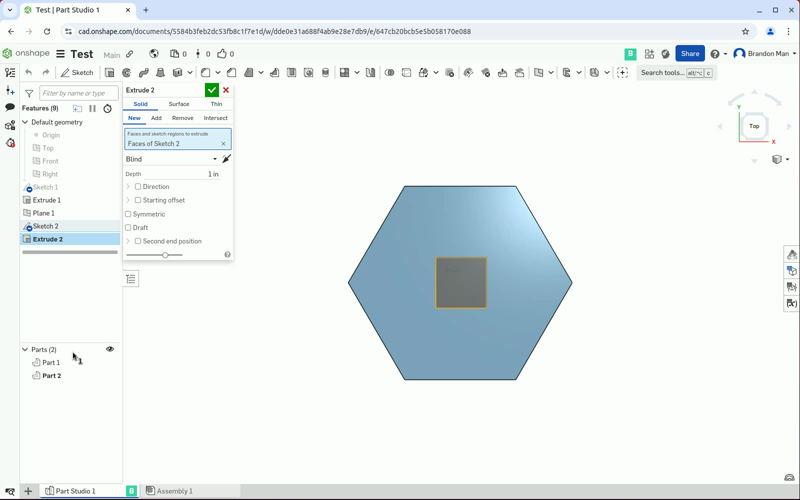
mouse_move(143, 106)
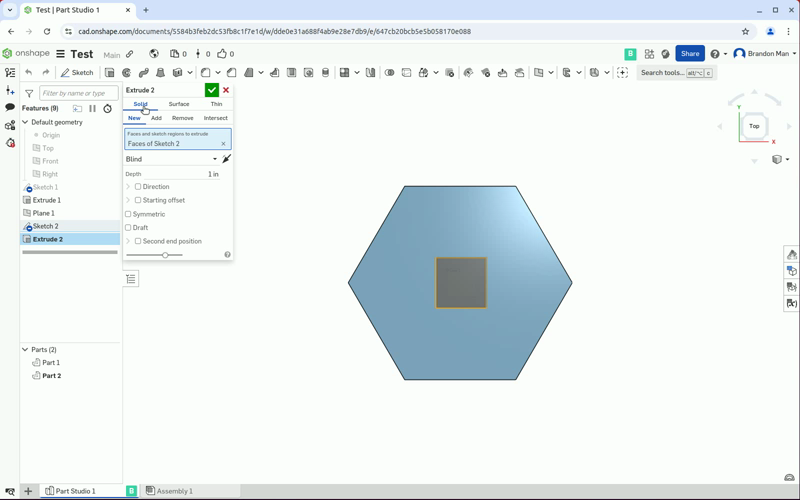
click(143, 106)
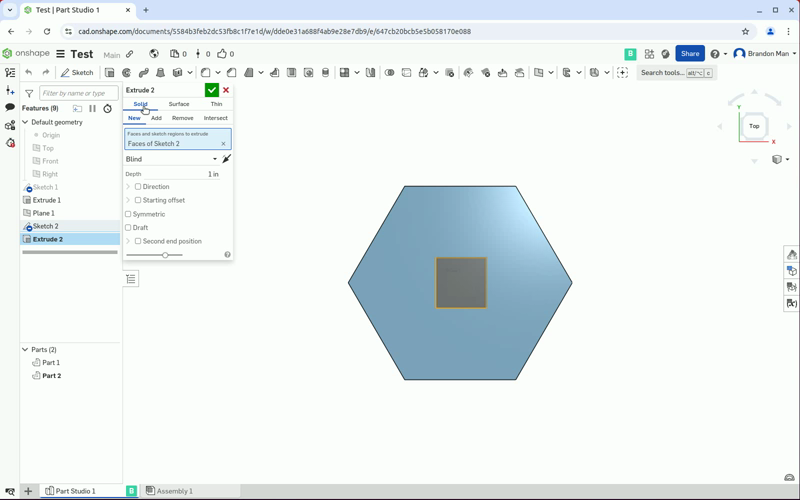
mouse_move(137, 120)
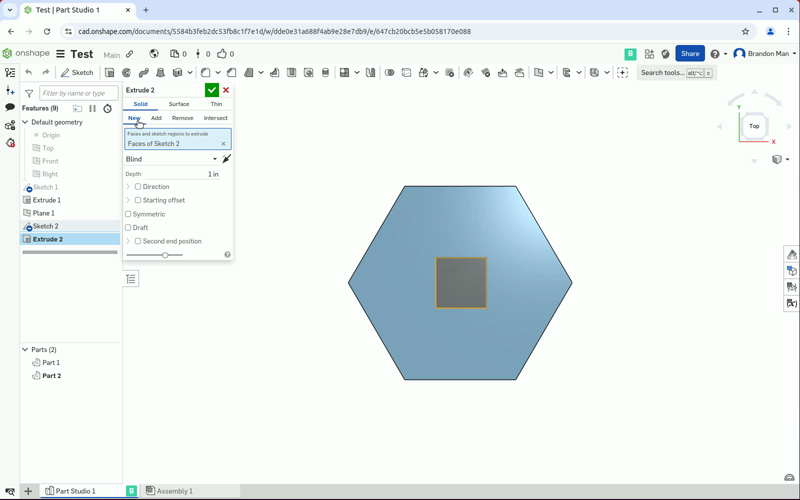
click(137, 120)
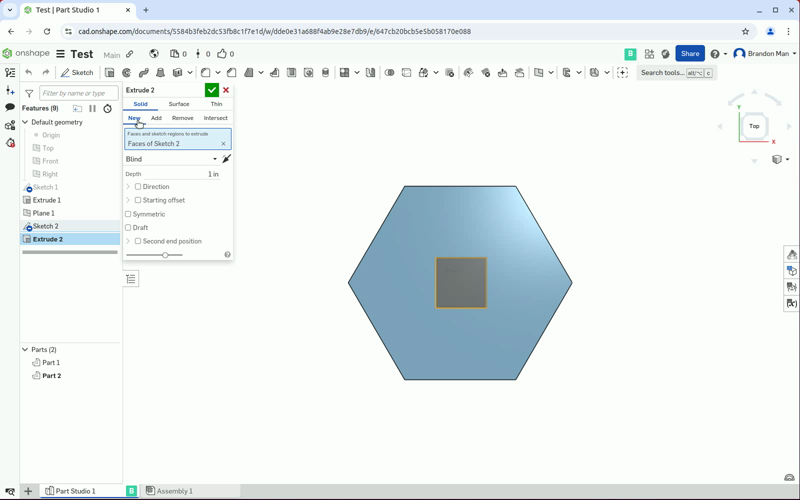
key(tab, 4)
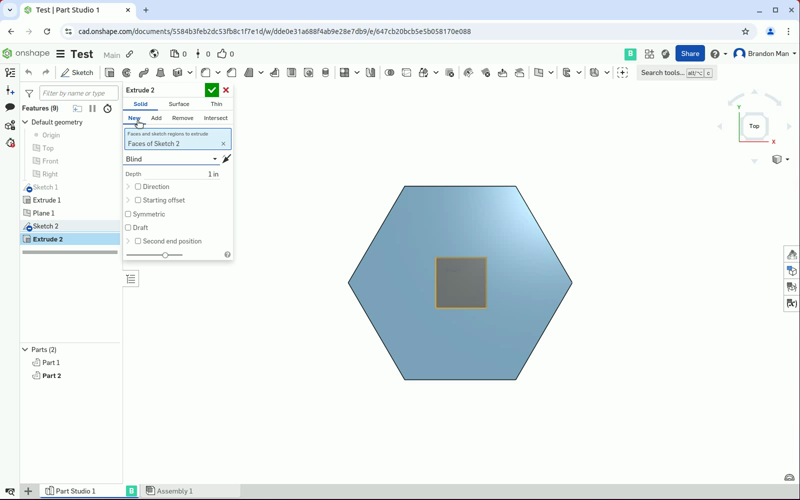
text(6.018)
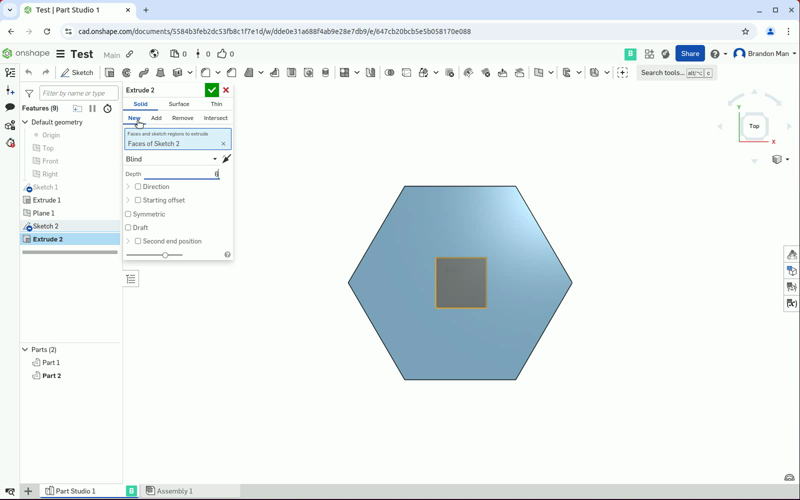
key(enter)
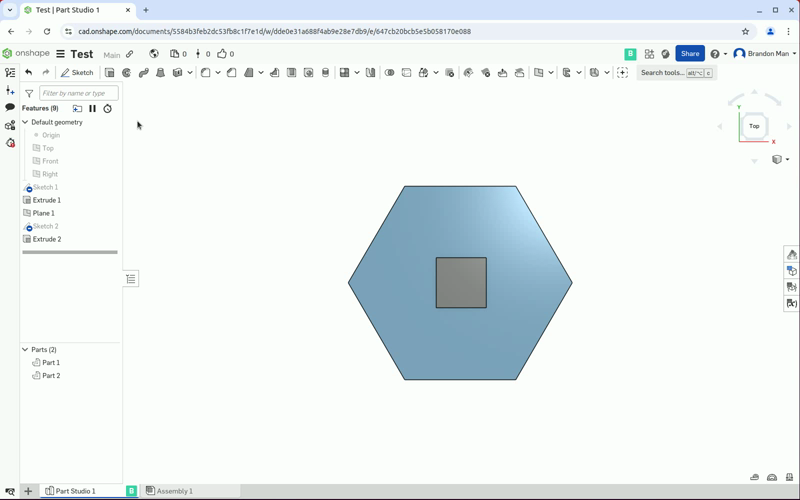
key(shift+h)
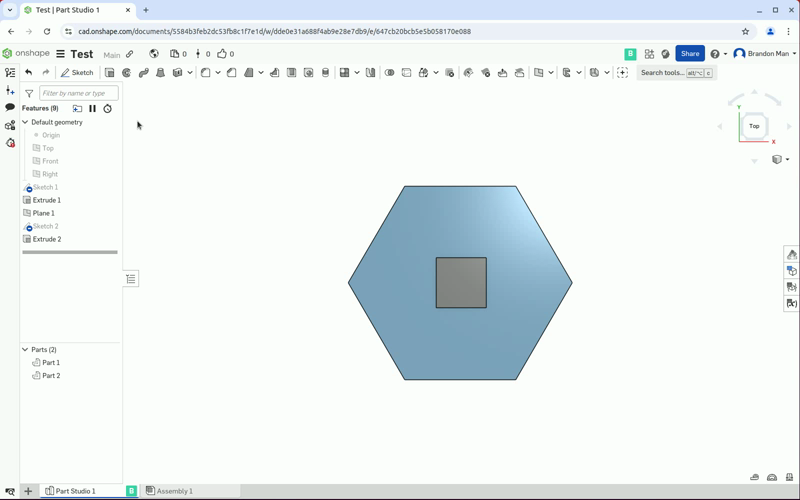
key(shift+h)
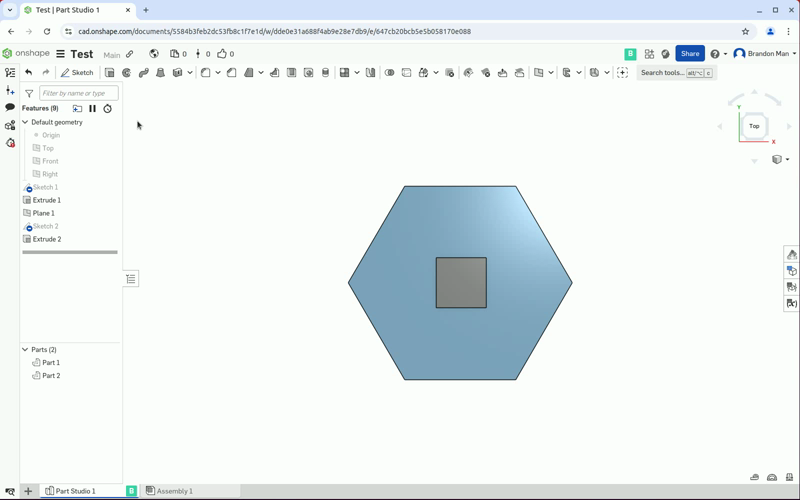
key(shift+7)
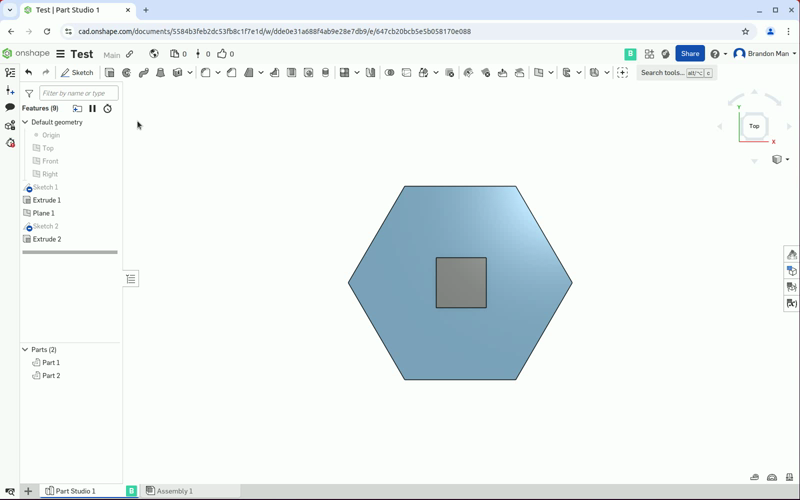
key(up, 3)
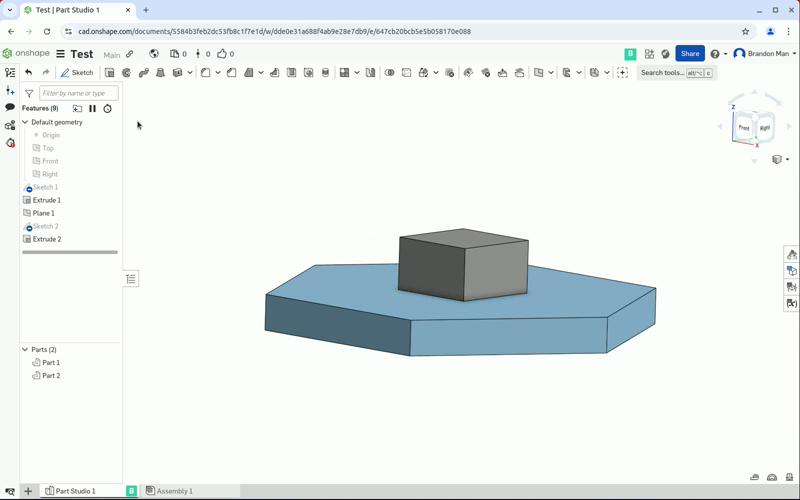
key(left, 3)
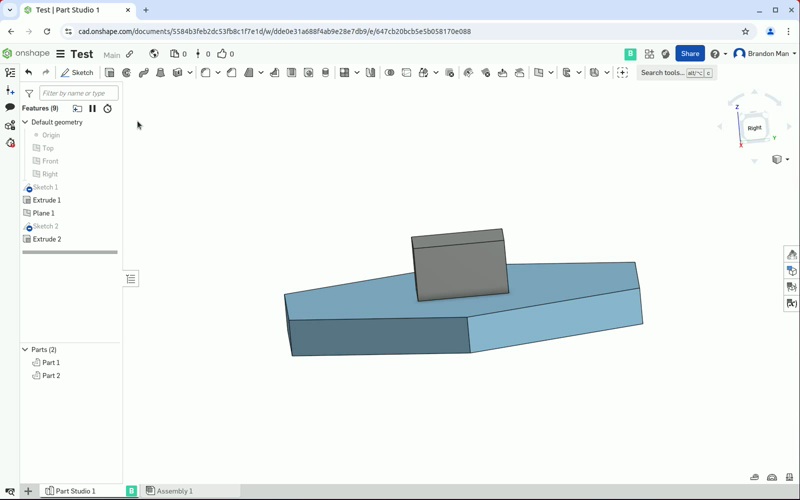
key(right, 3)
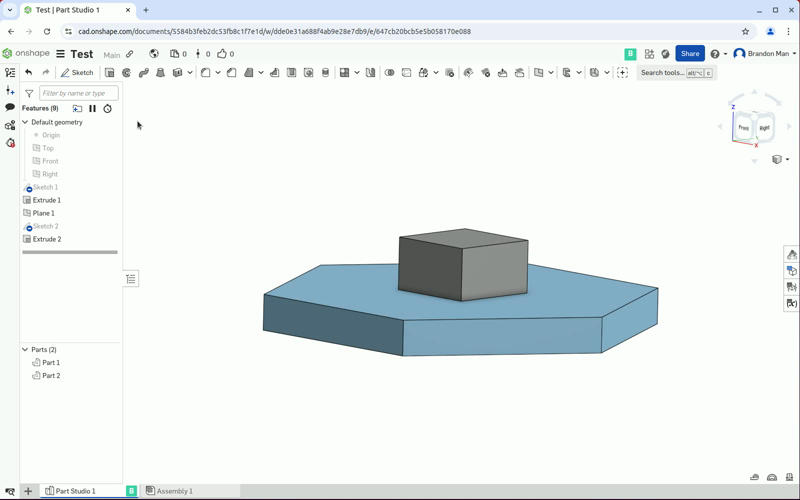
key(down, 3)
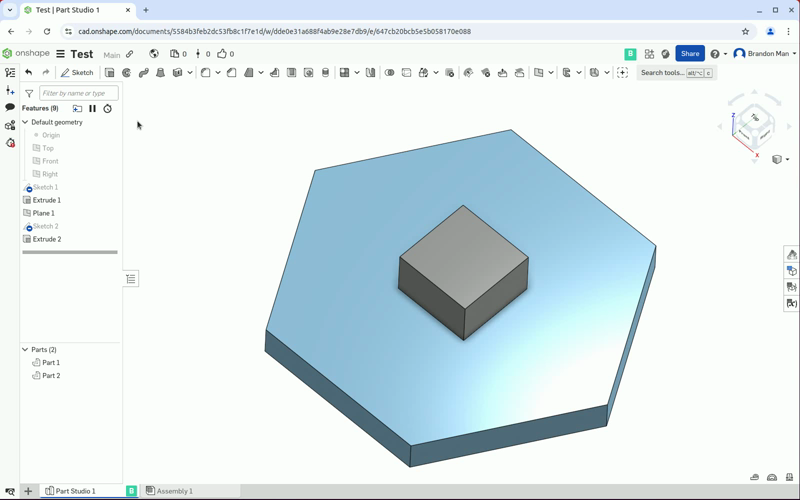
mouse_move(73, 189)
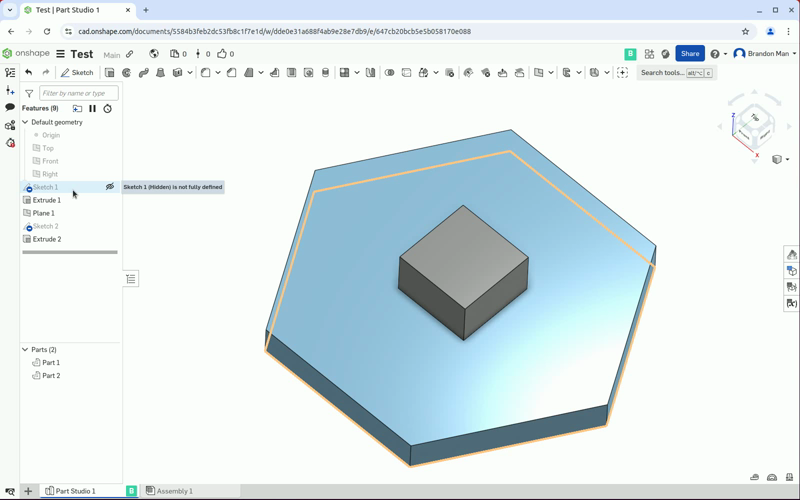
click(73, 189)